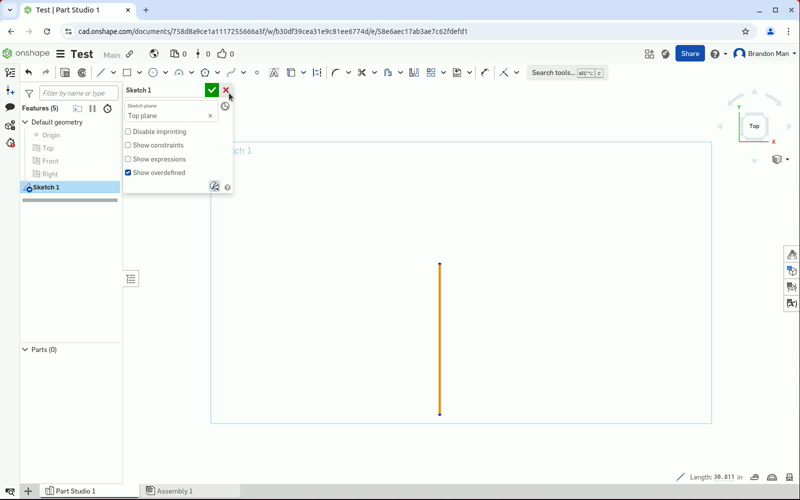
key(shift+h)
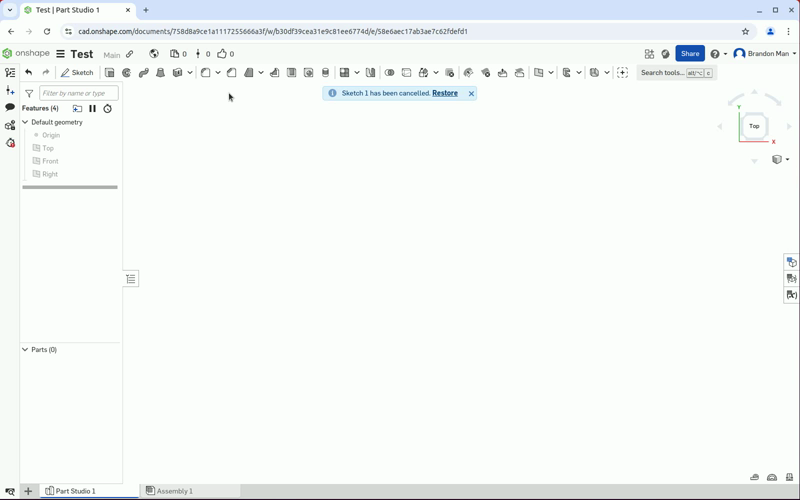
mouse_move(73, 352)
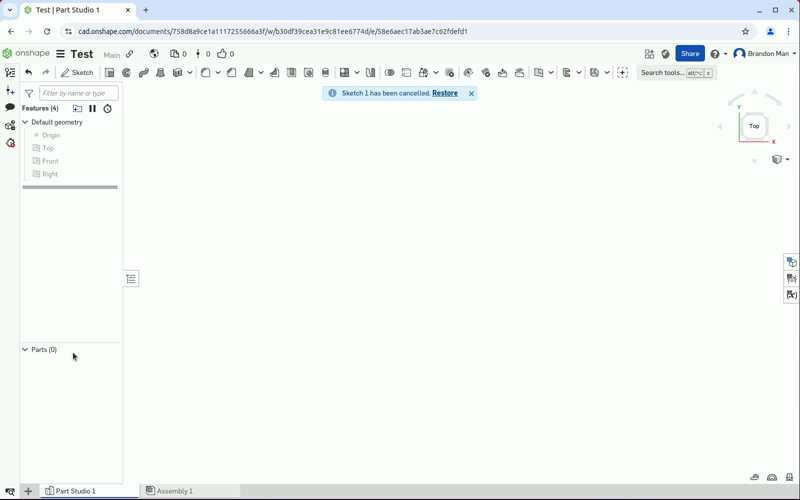
key(y)
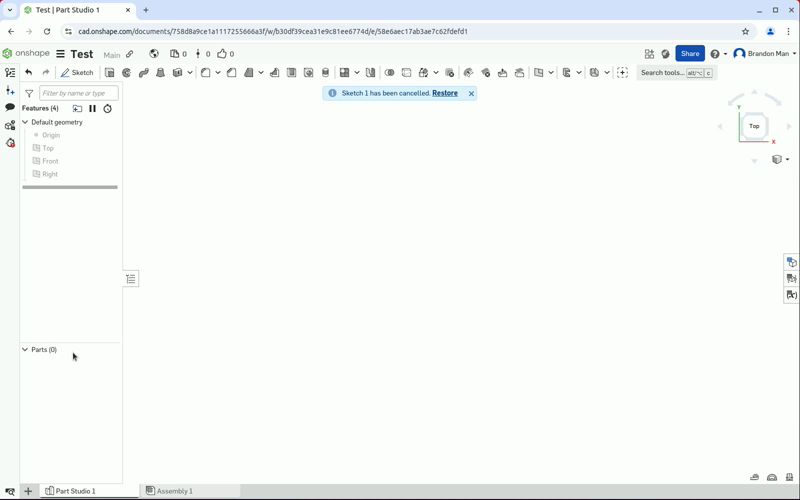
key(shift+p)
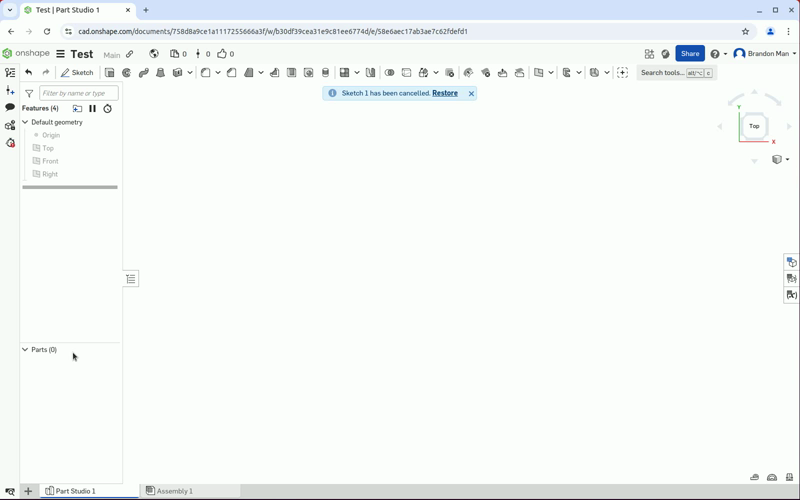
key(space)
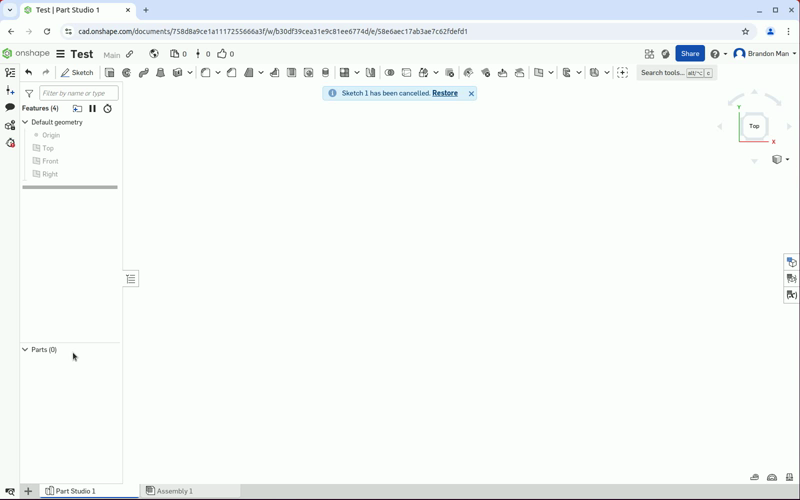
key_down(shift)
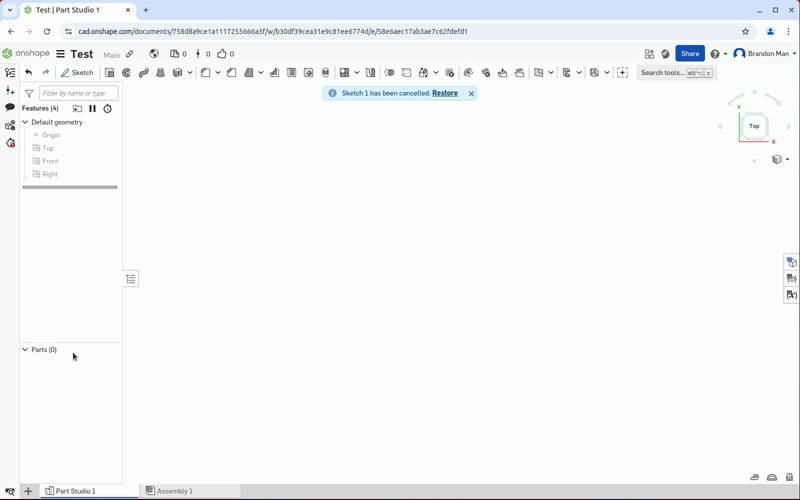
key(up)
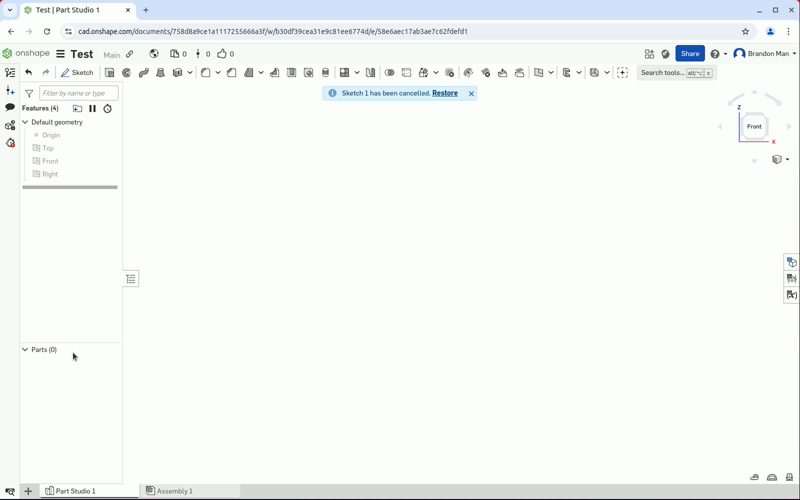
key_up(shift)
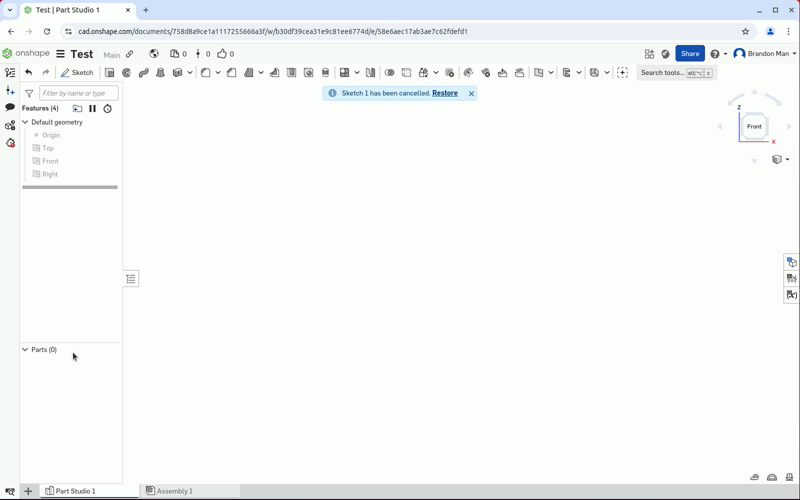
mouse_move(73, 352)
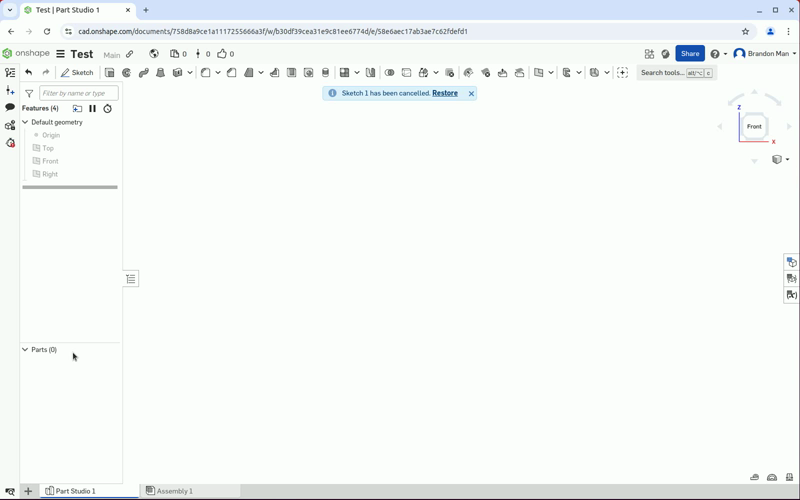
key(shift+y)
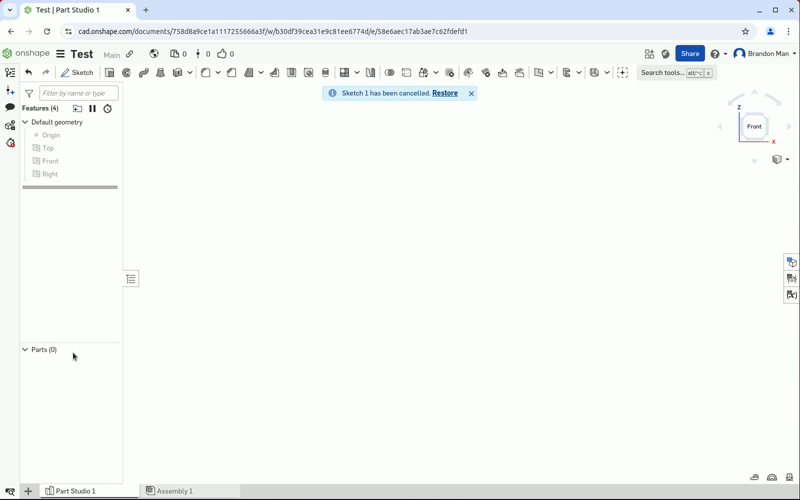
key(shift+s)
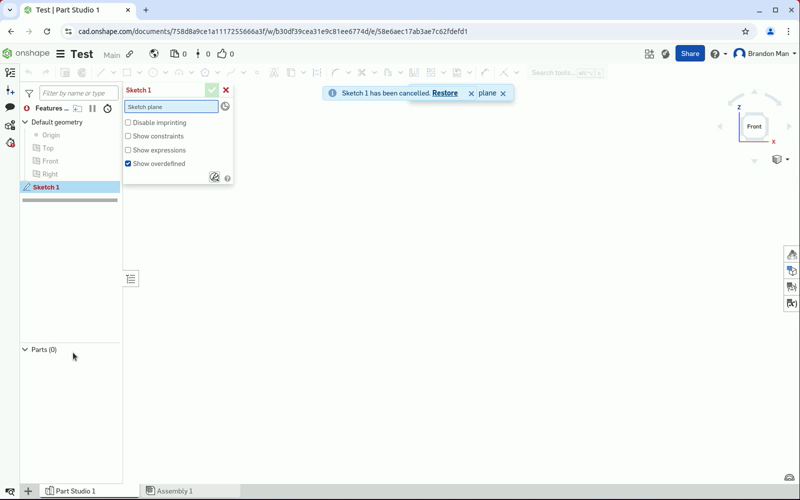
mouse_move(73, 163)
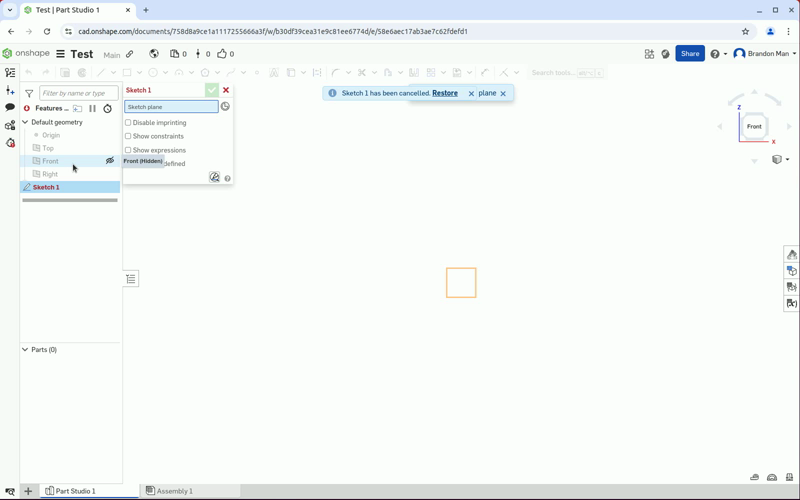
click(73, 163)
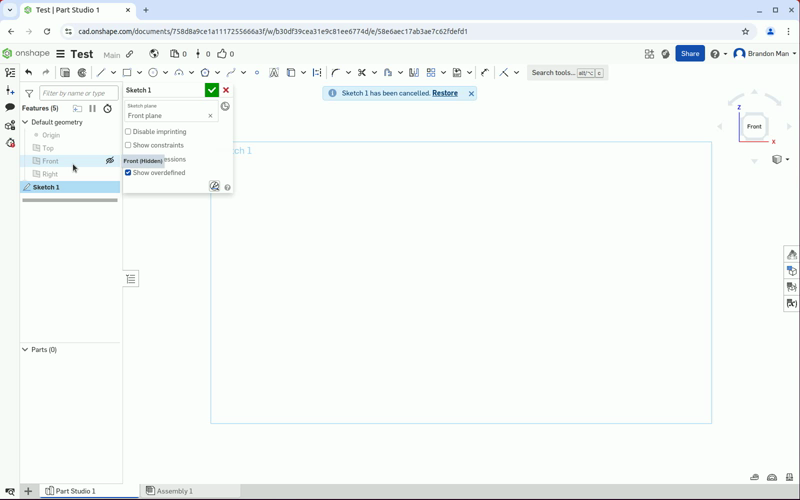
mouse_move(73, 352)
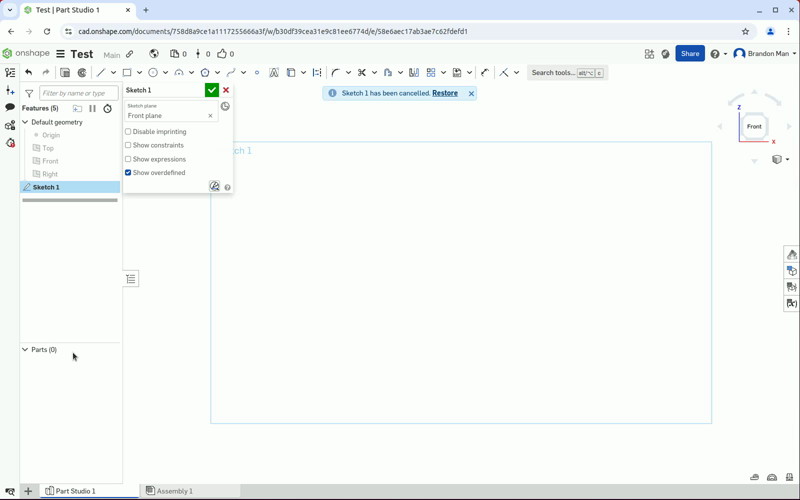
key(y)
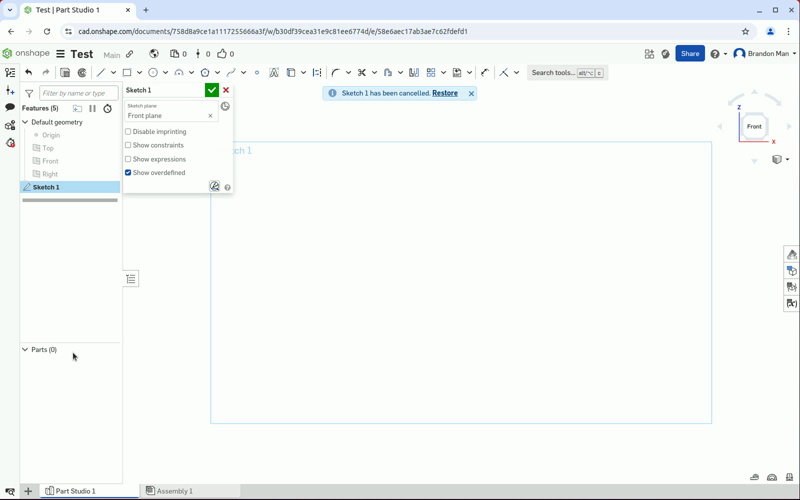
key(c)
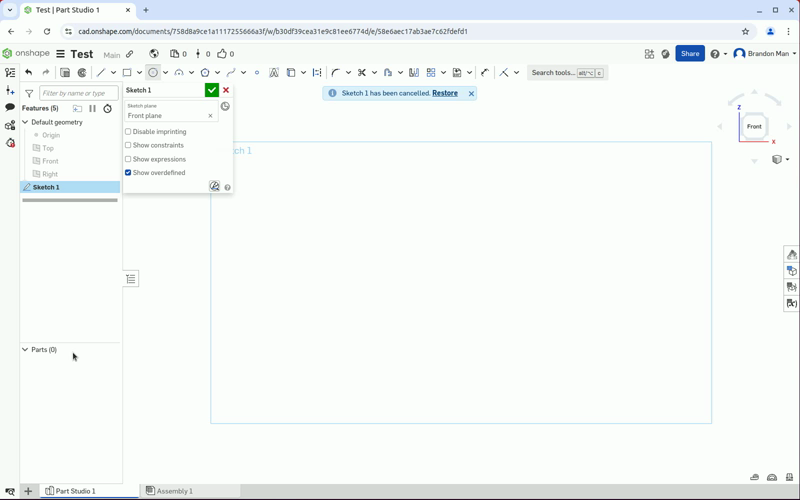
key_down(shift)
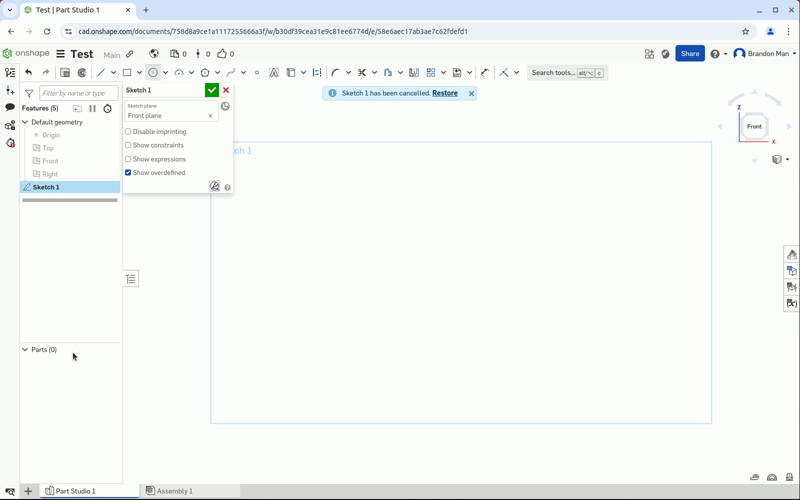
mouse_move(461, 282)
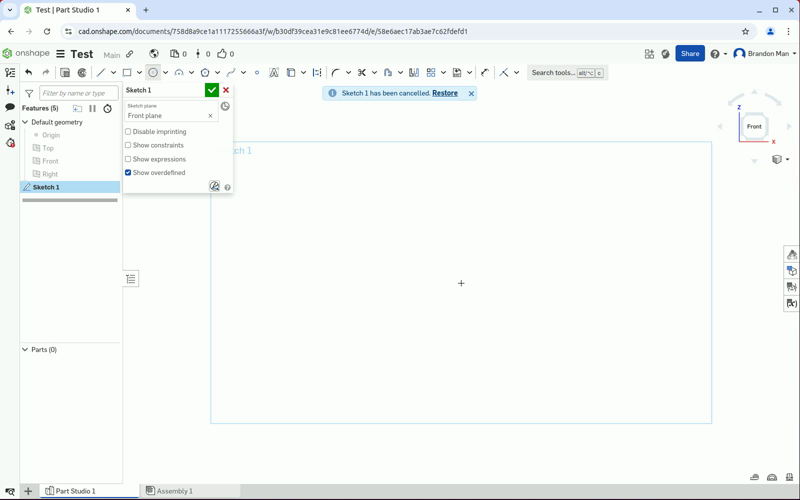
click(461, 282)
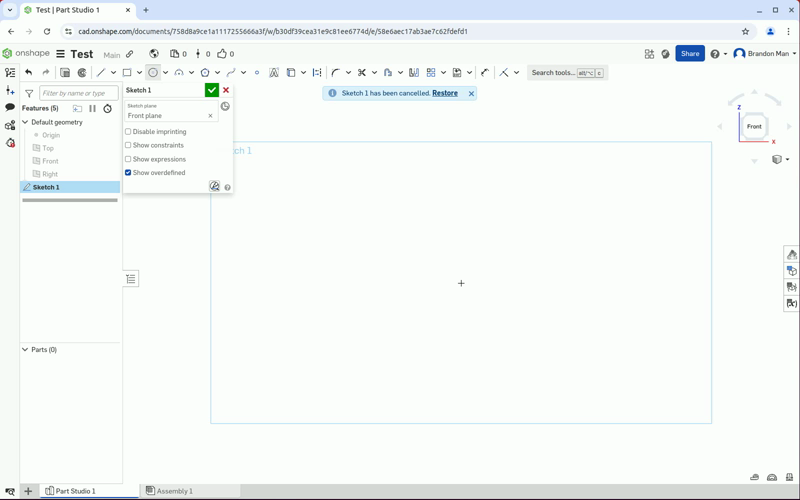
key_up(shift)
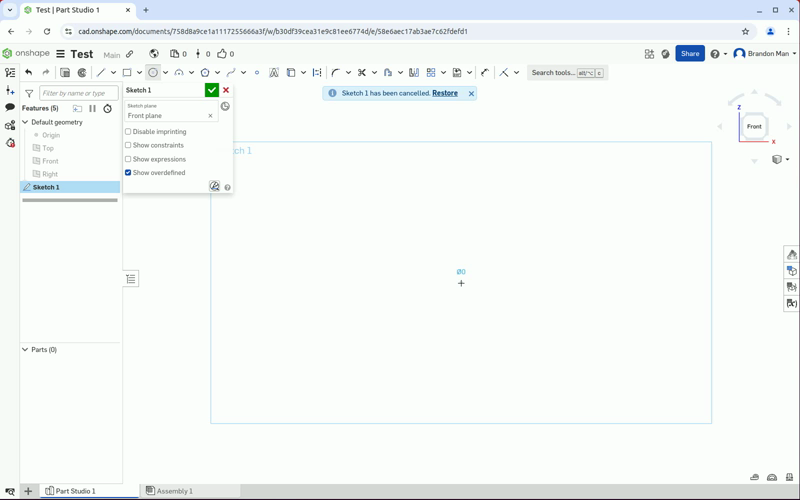
mouse_move(465, 282)
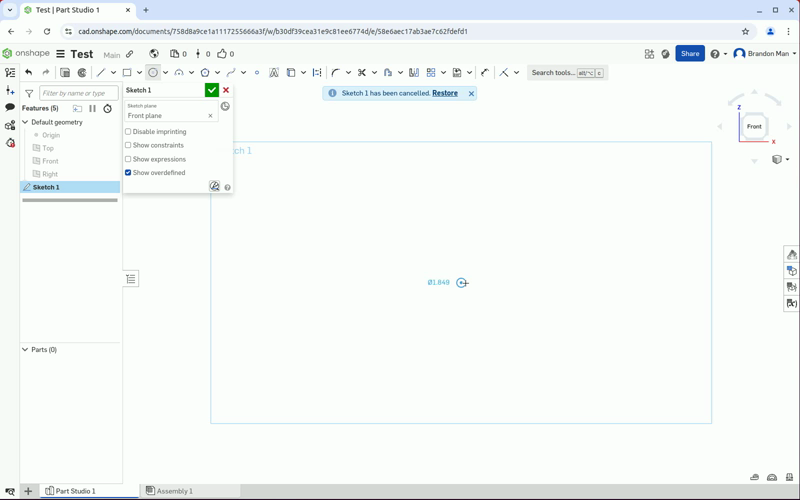
click(465, 282)
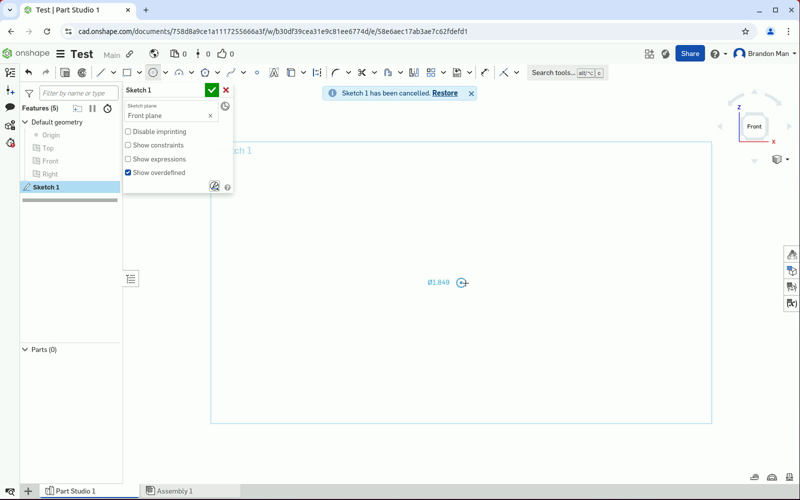
key(esc)
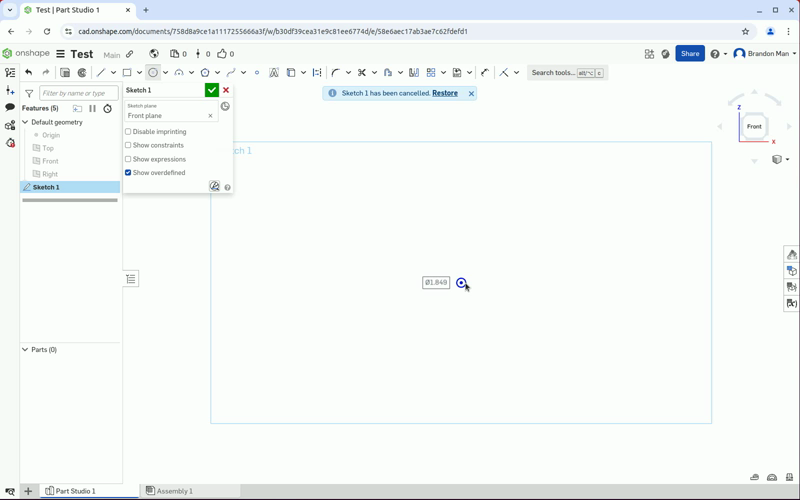
mouse_move(462, 285)
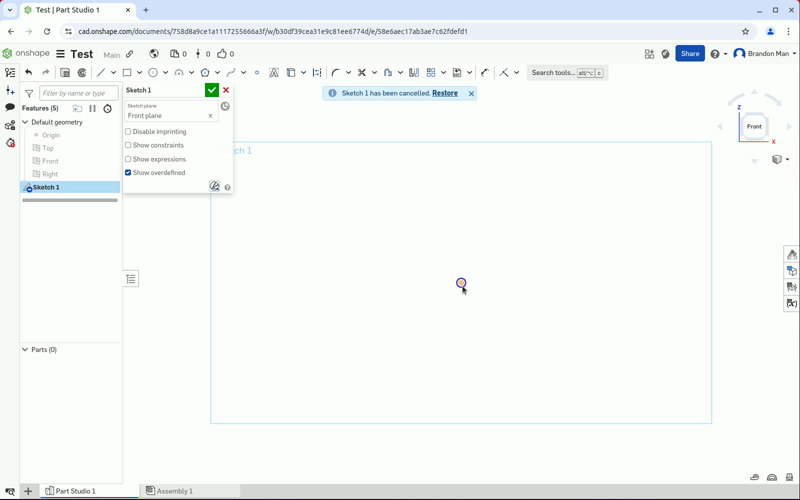
scroll(6)
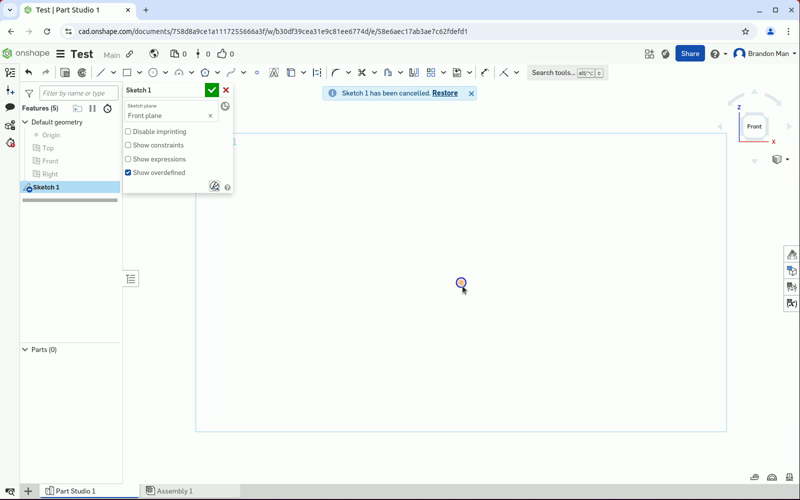
scroll(6)
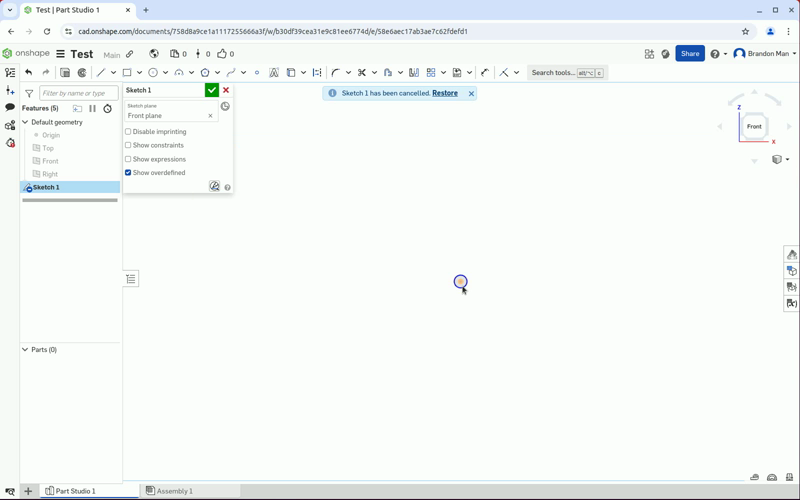
scroll(6)
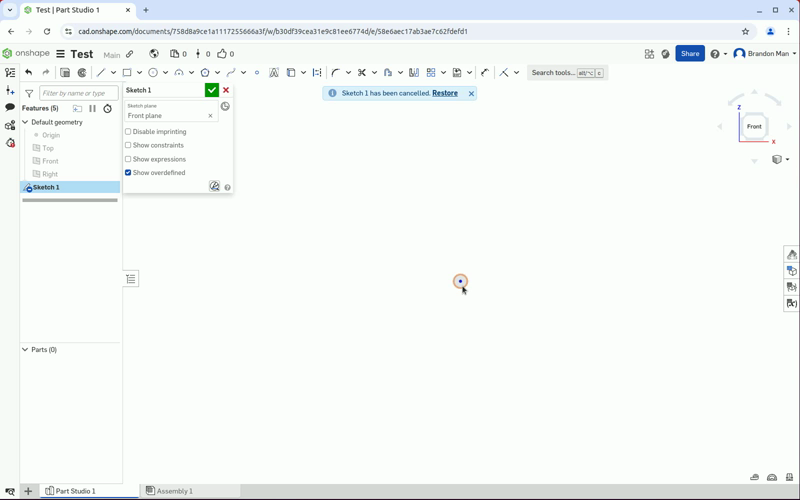
scroll(6)
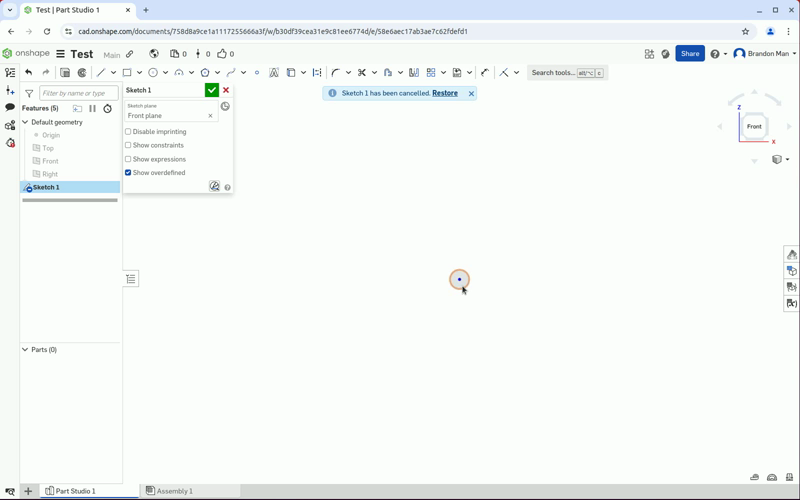
scroll(6)
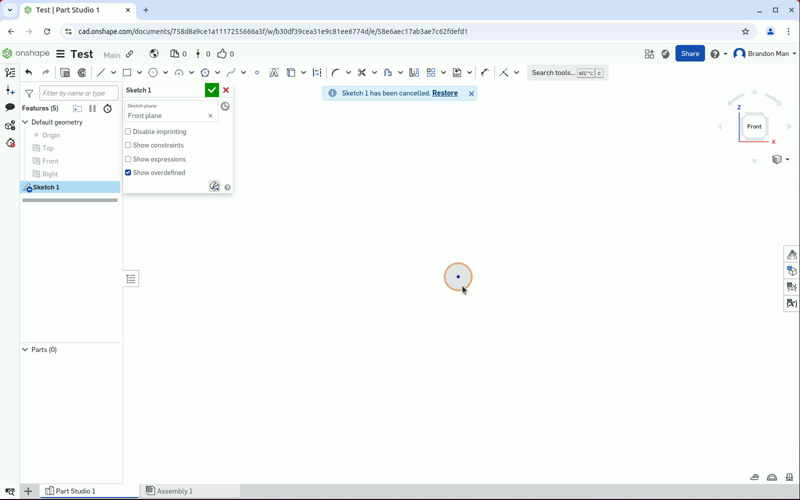
scroll(6)
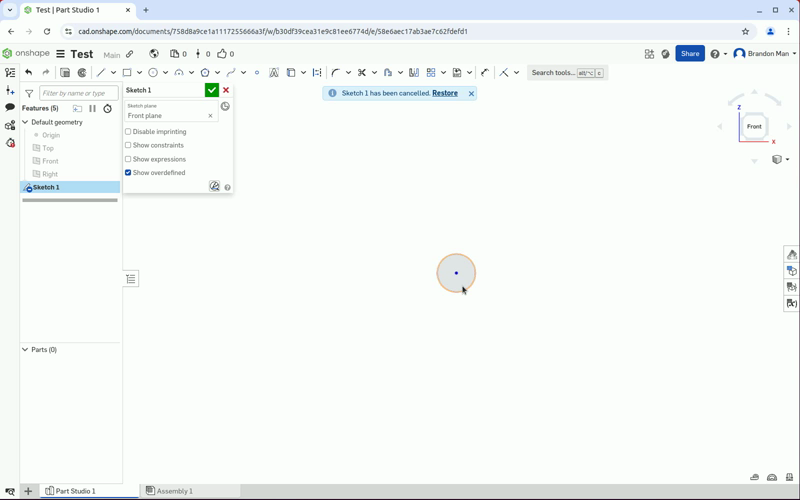
scroll(6)
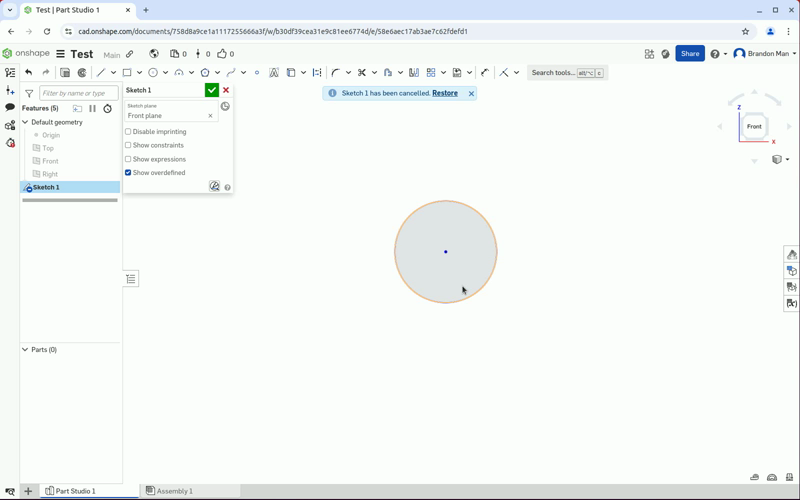
click(462, 285)
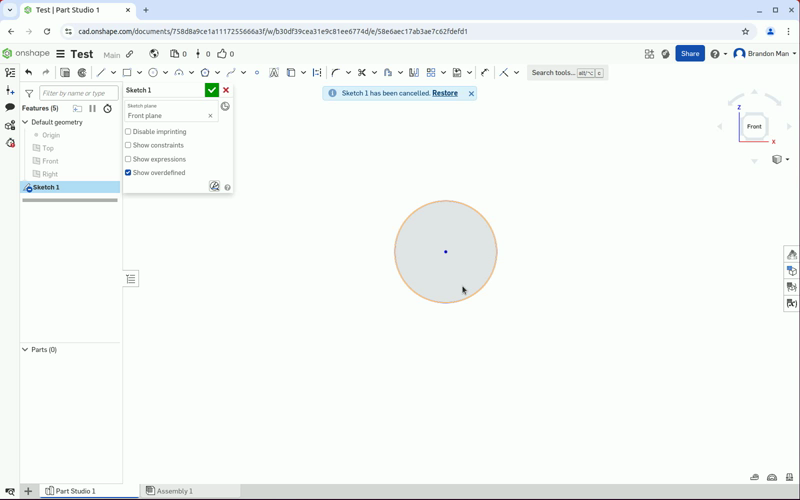
scroll(-6)
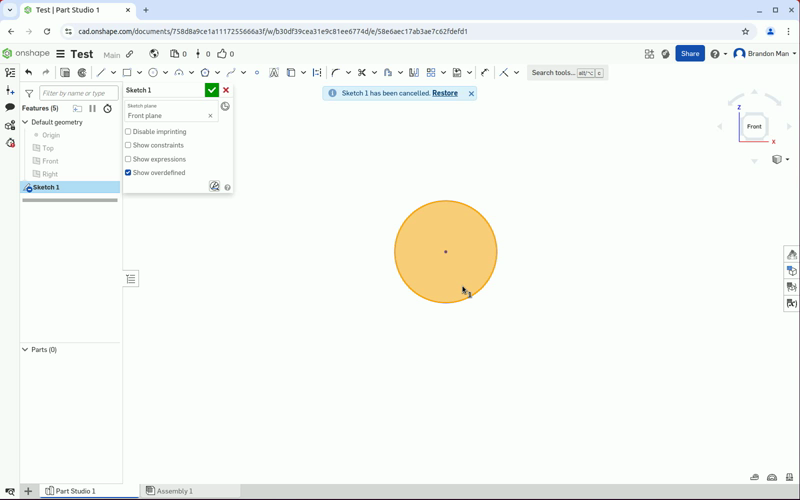
scroll(-6)
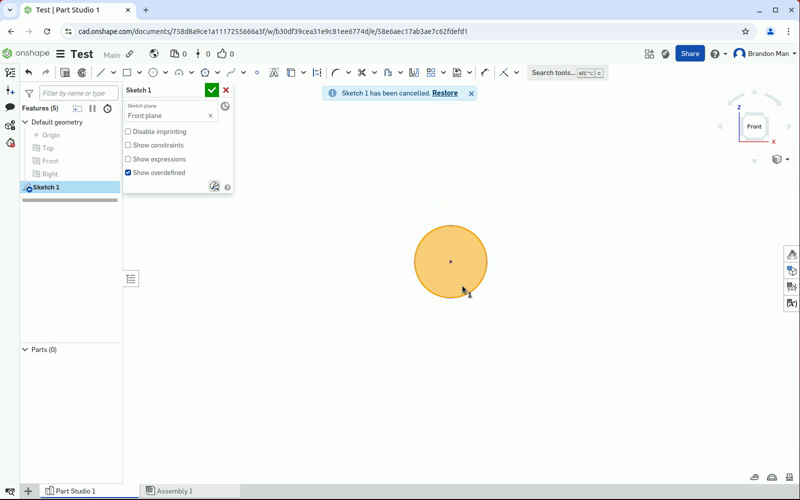
scroll(-6)
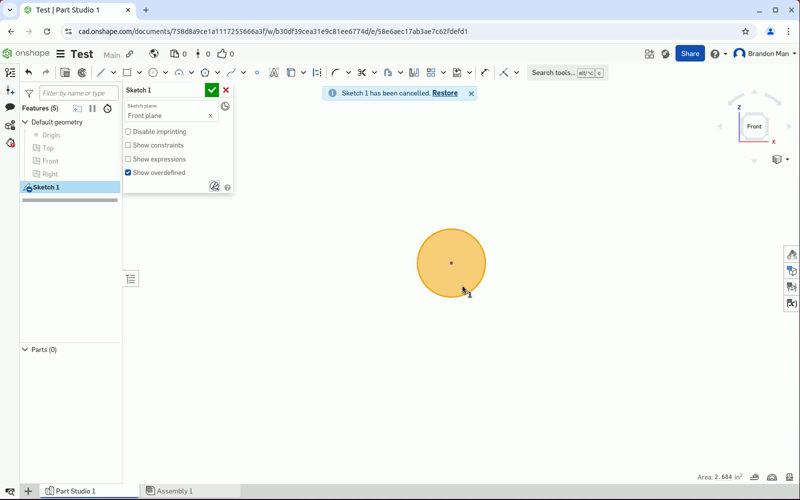
scroll(-6)
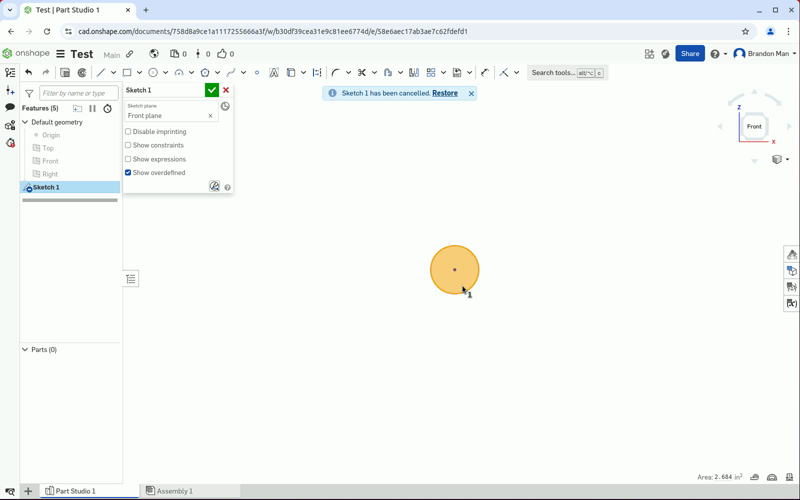
scroll(-6)
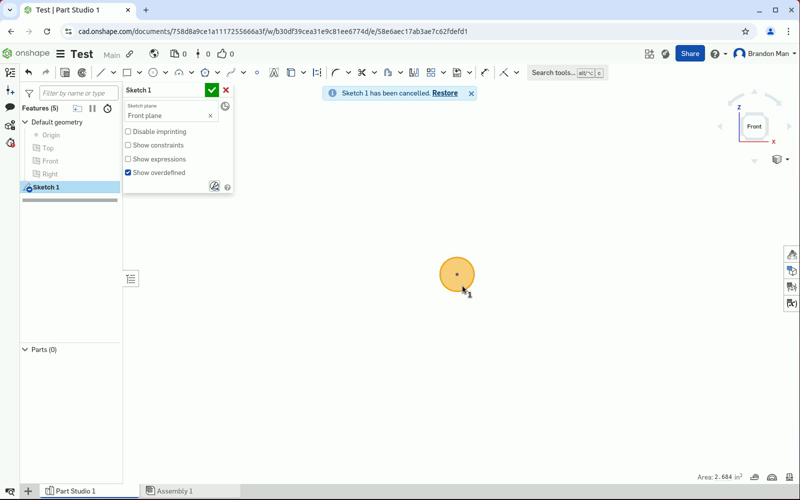
scroll(-6)
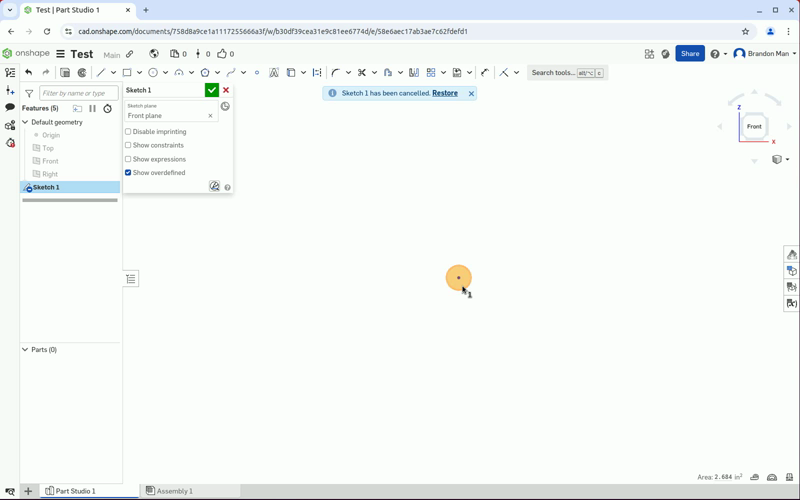
scroll(-6)
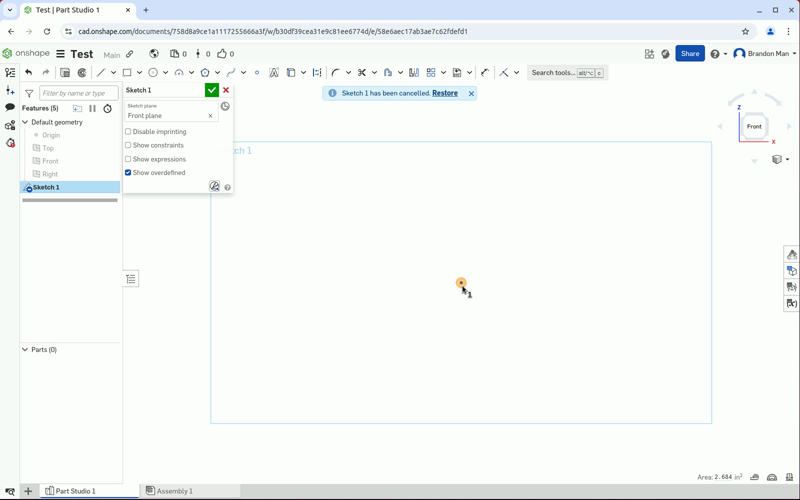
mouse_move(73, 352)
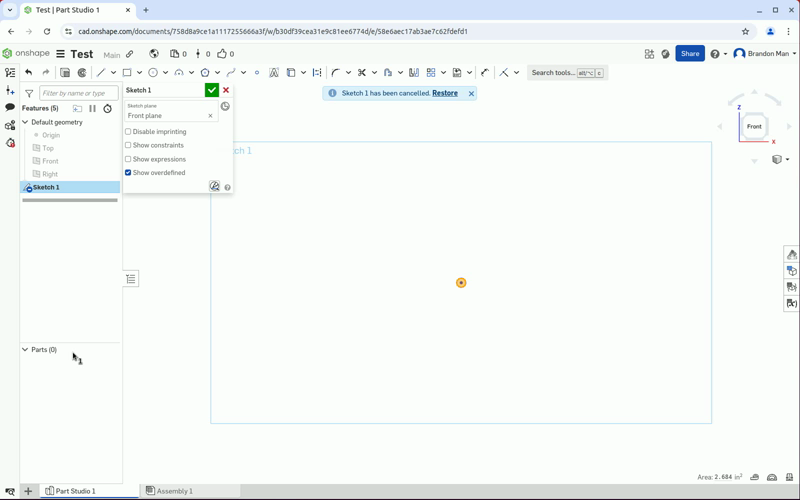
key(shift+y)
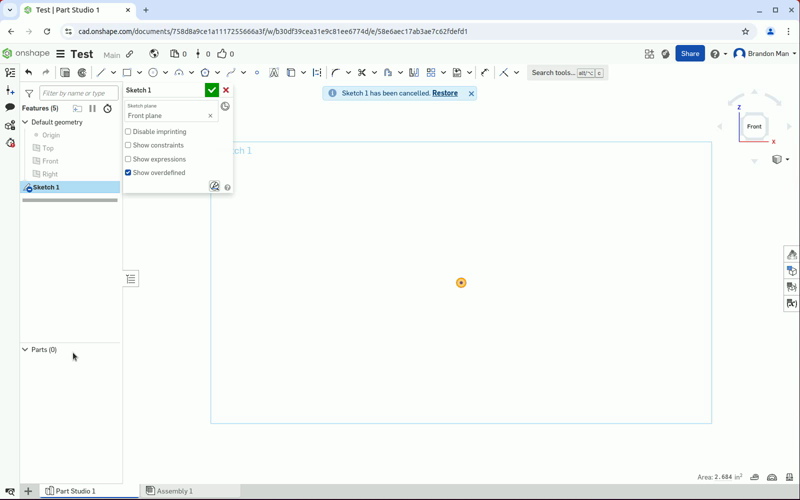
key(shift+e)
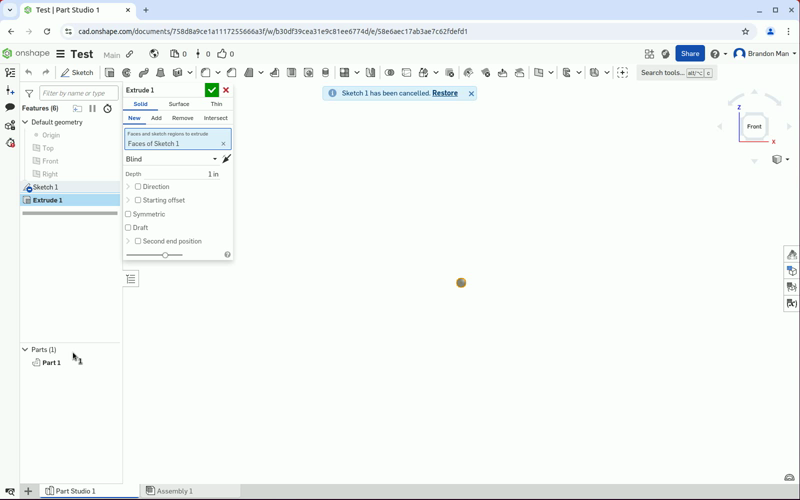
mouse_move(143, 106)
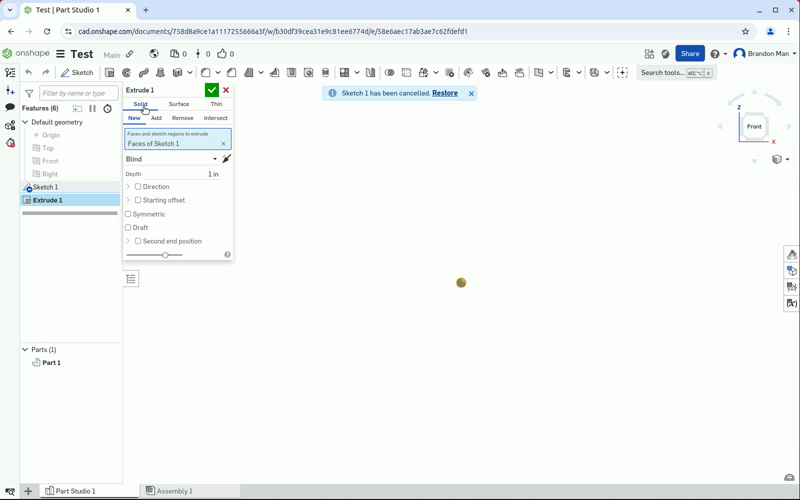
click(143, 106)
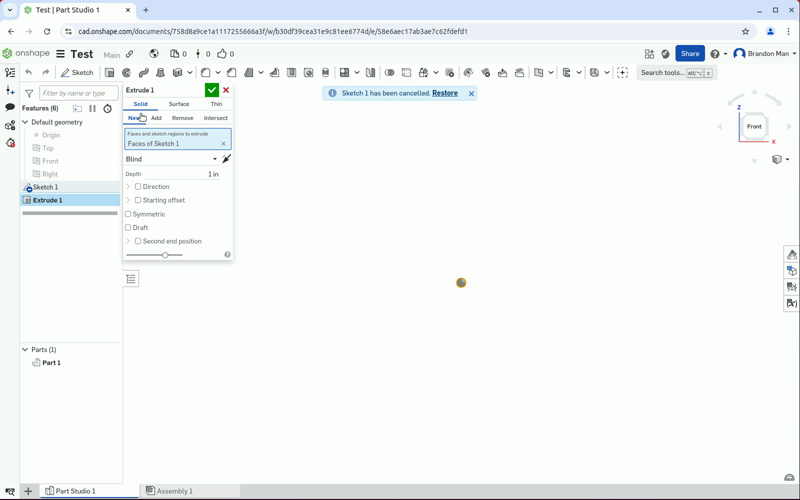
mouse_move(137, 120)
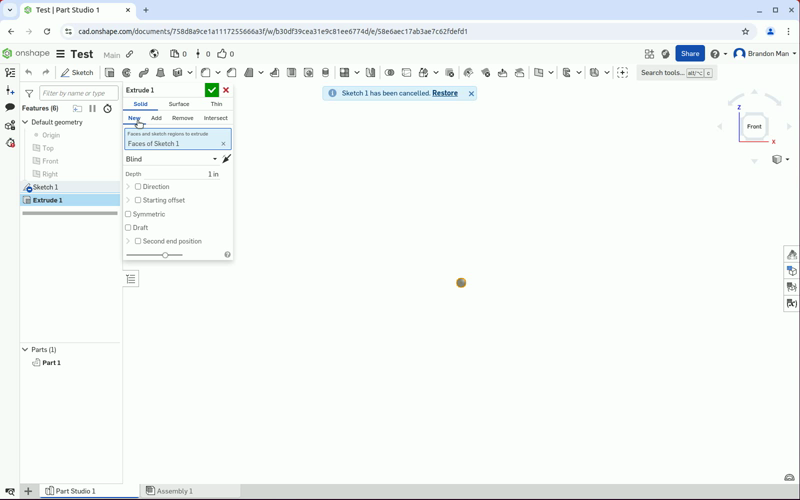
click(137, 120)
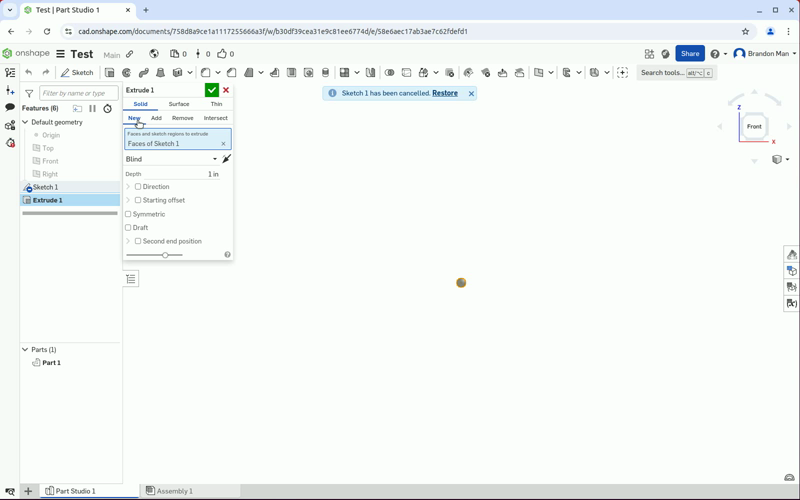
key(tab, 4)
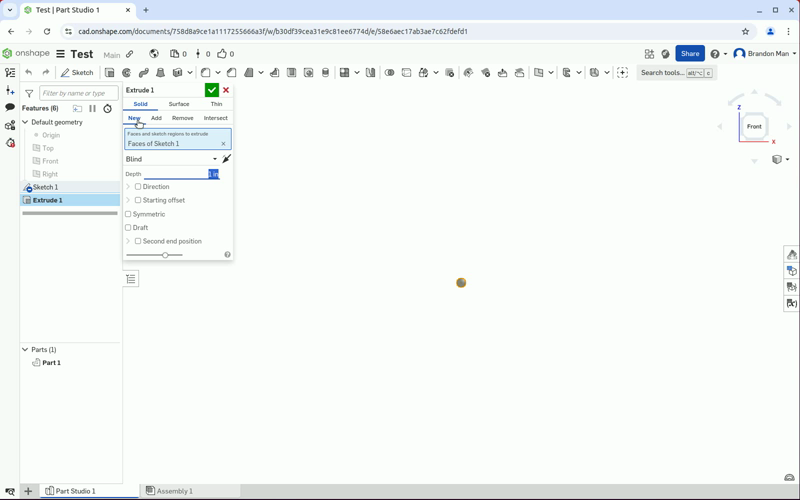
text(5.536)
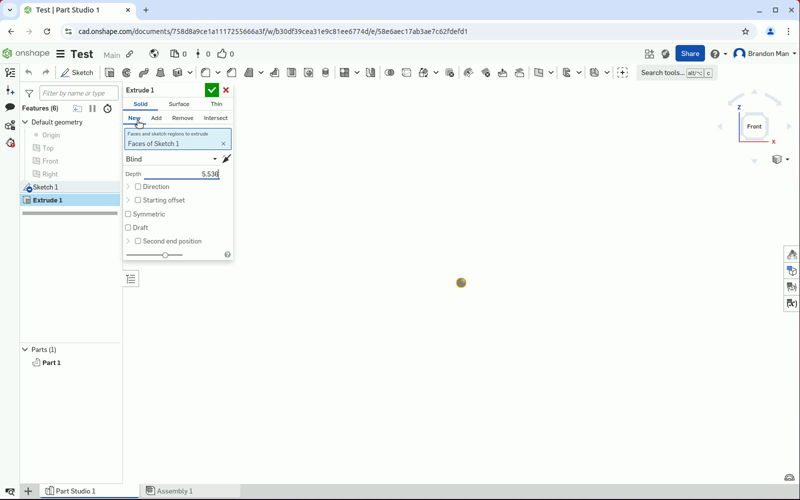
key(enter)
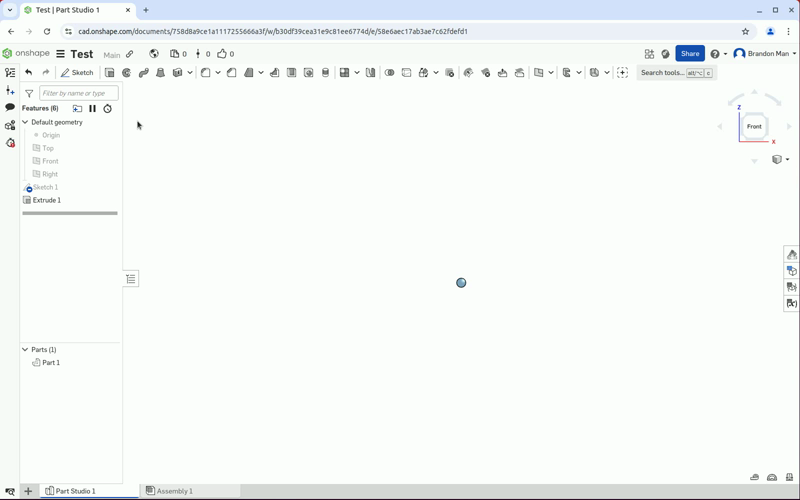
key(shift+h)
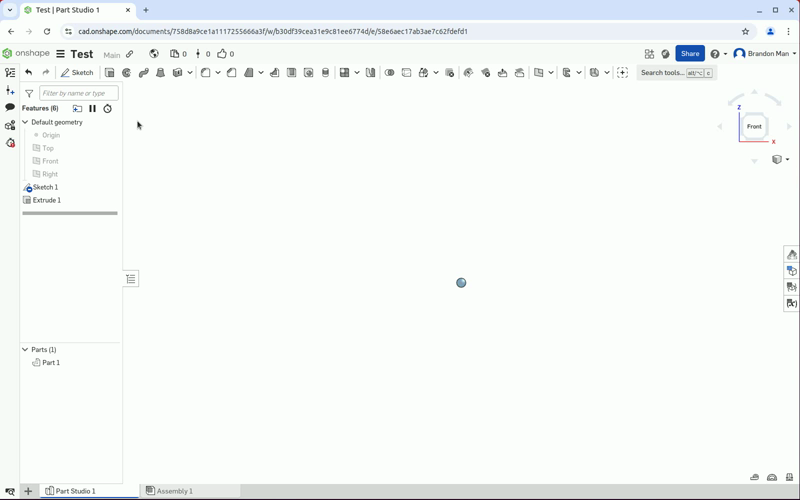
key(shift+h)
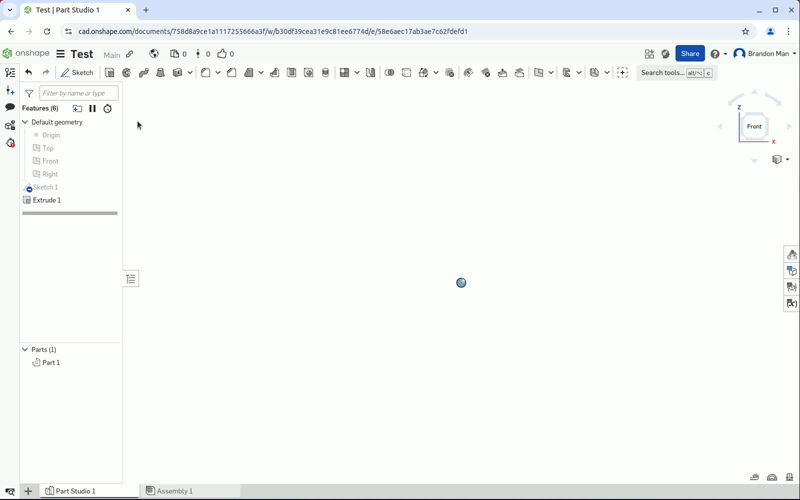
mouse_move(73, 189)
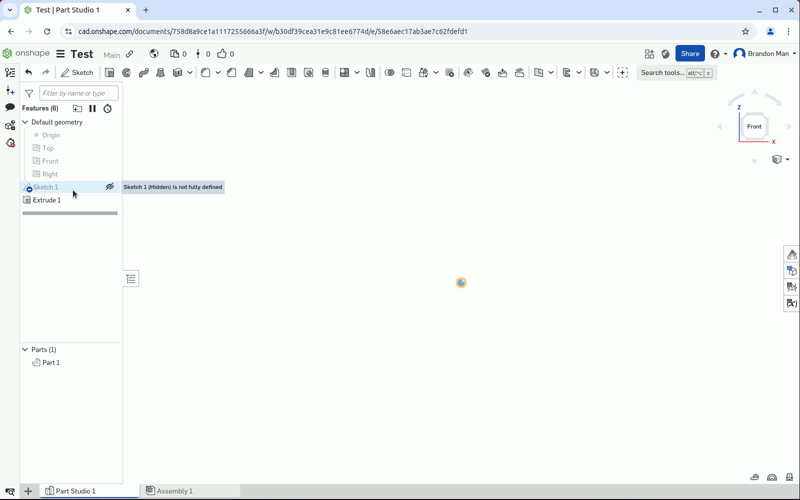
click(73, 189)
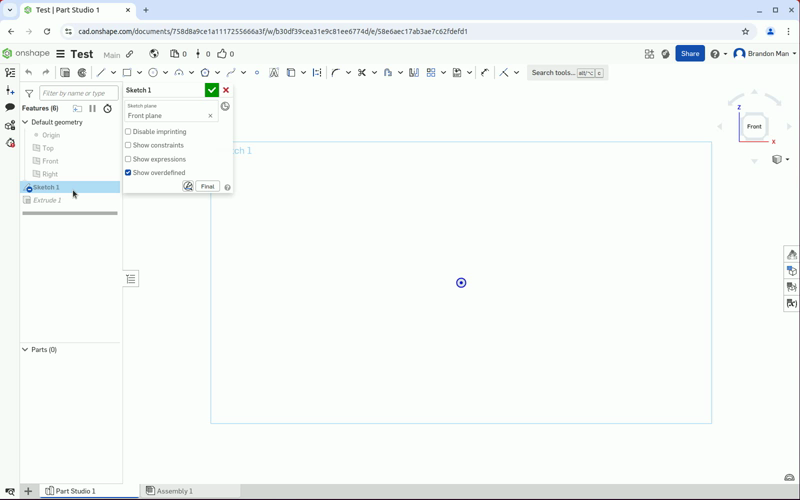
mouse_move(229, 92)
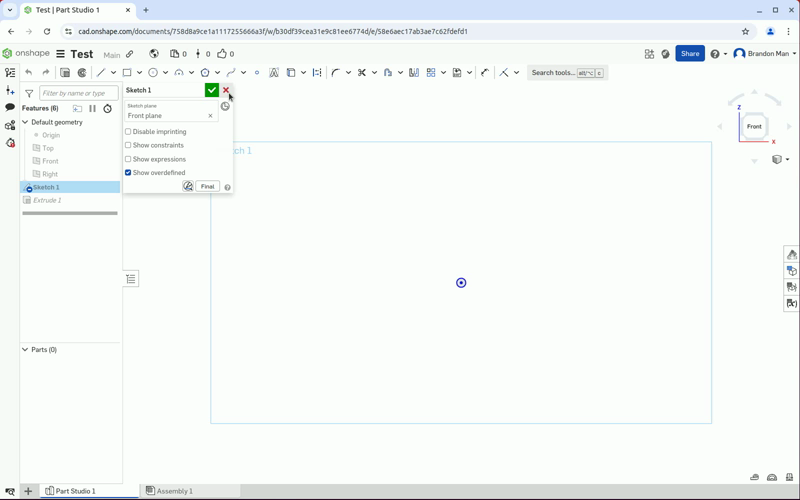
click(229, 92)
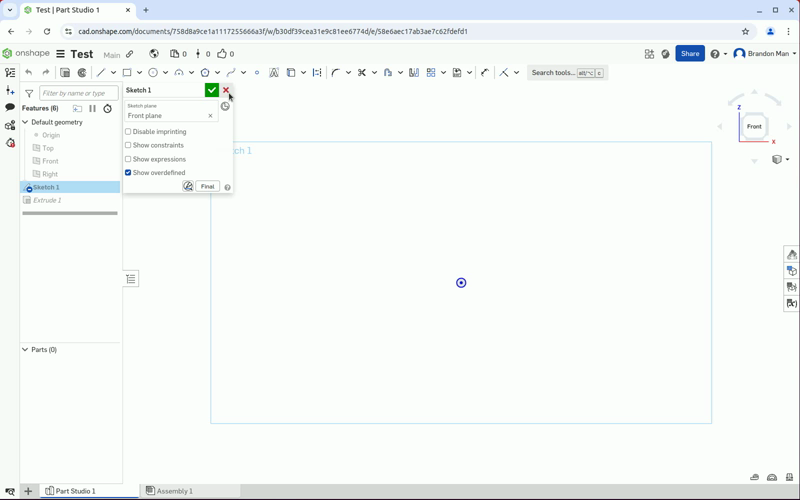
key(shift+s)
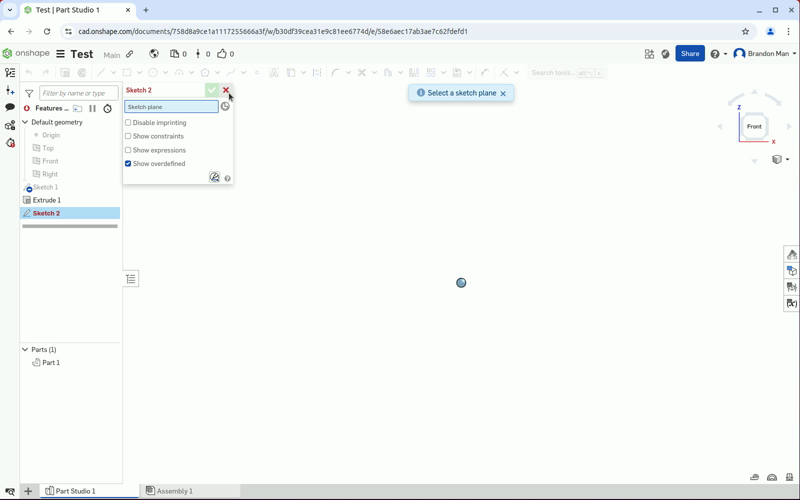
mouse_move(73, 163)
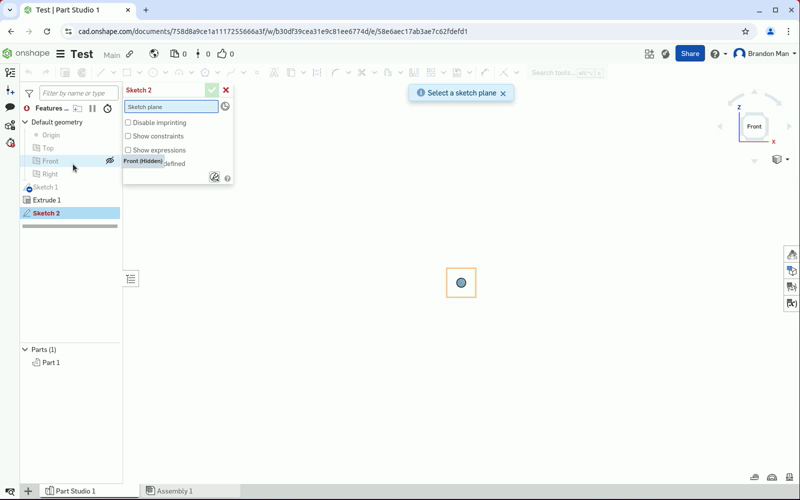
click(73, 163)
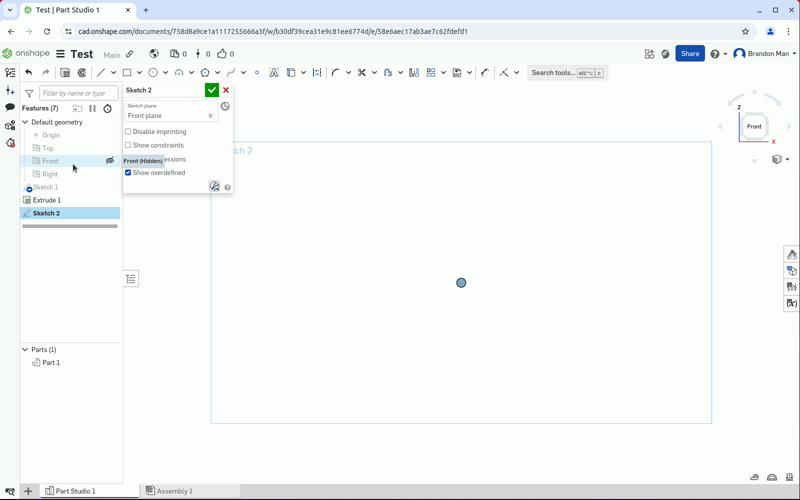
mouse_move(73, 352)
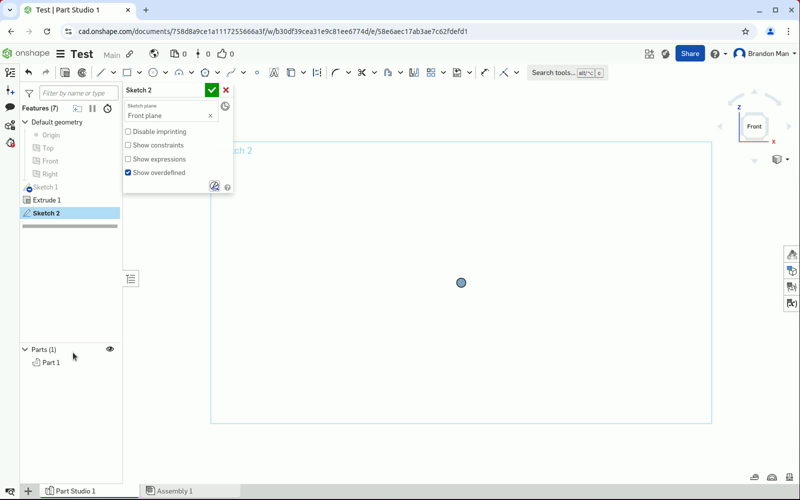
key(y)
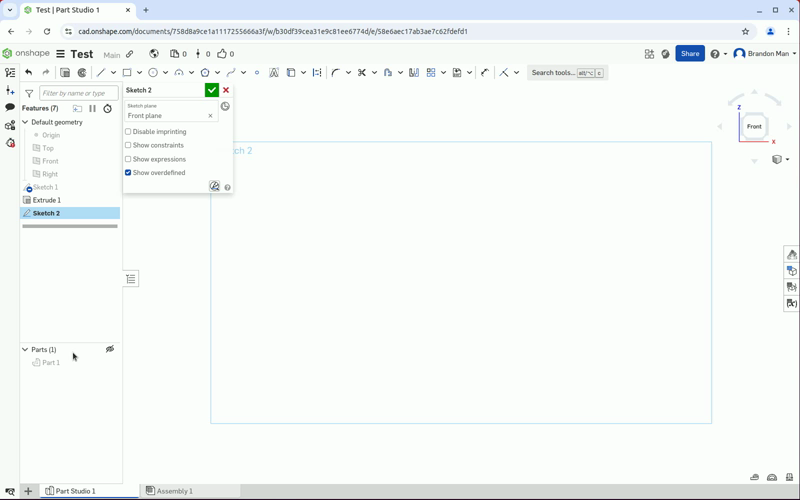
key(c)
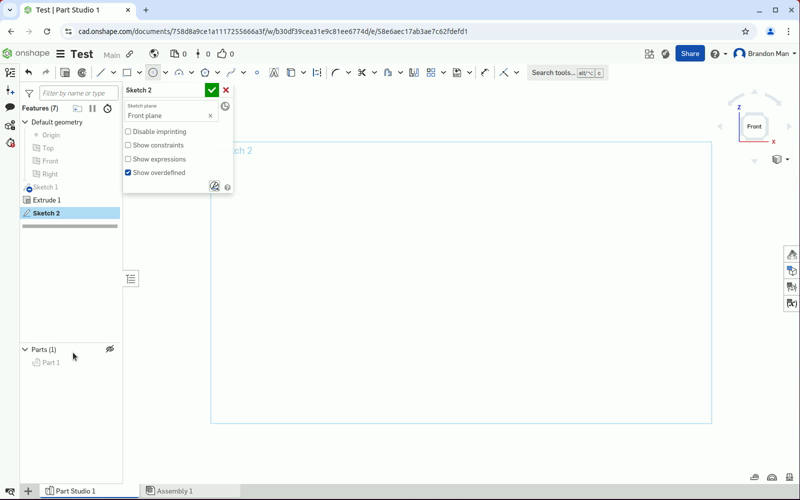
key_down(shift)
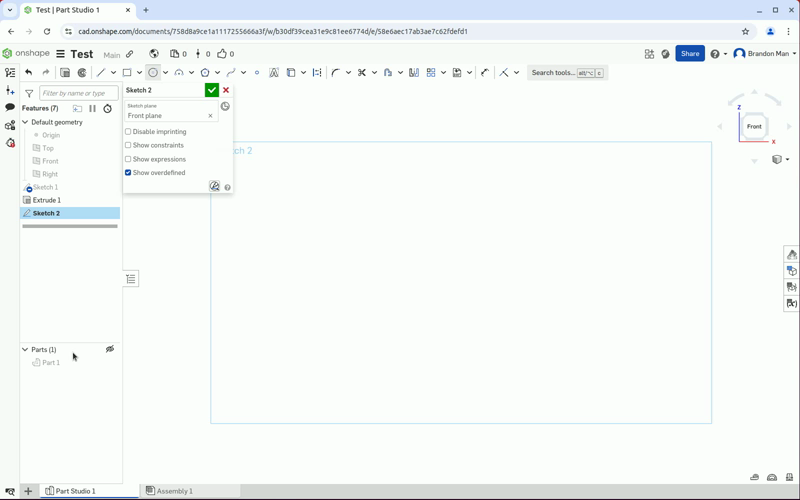
mouse_move(389, 225)
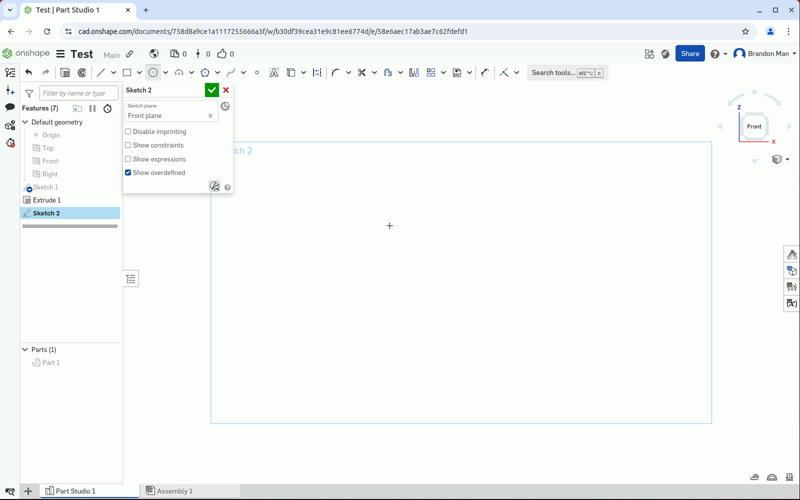
click(389, 225)
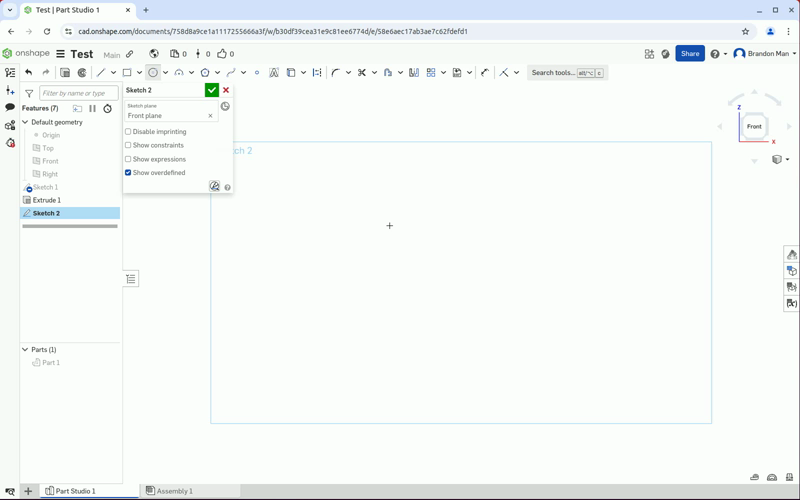
key_up(shift)
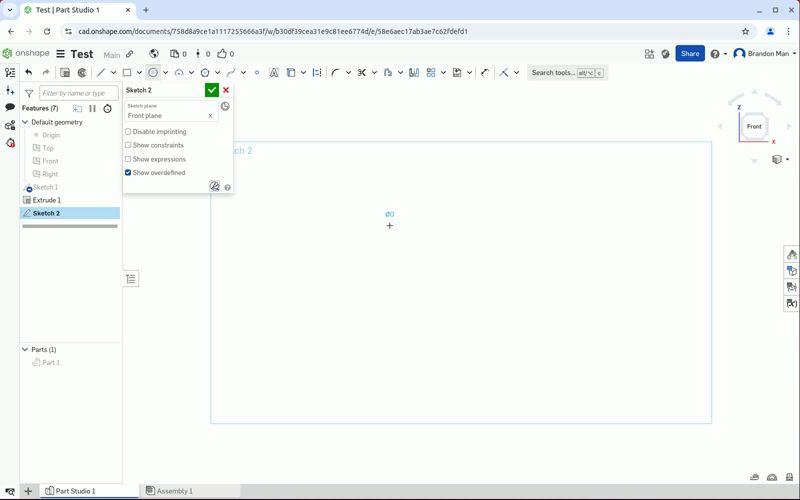
mouse_move(393, 225)
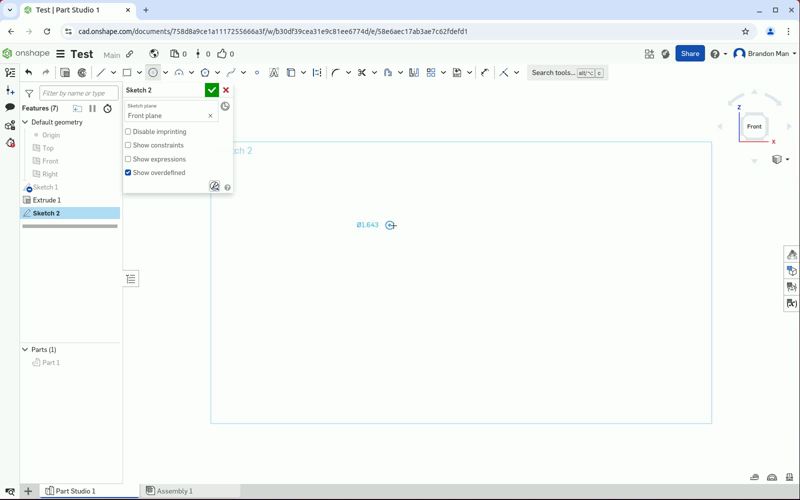
click(393, 225)
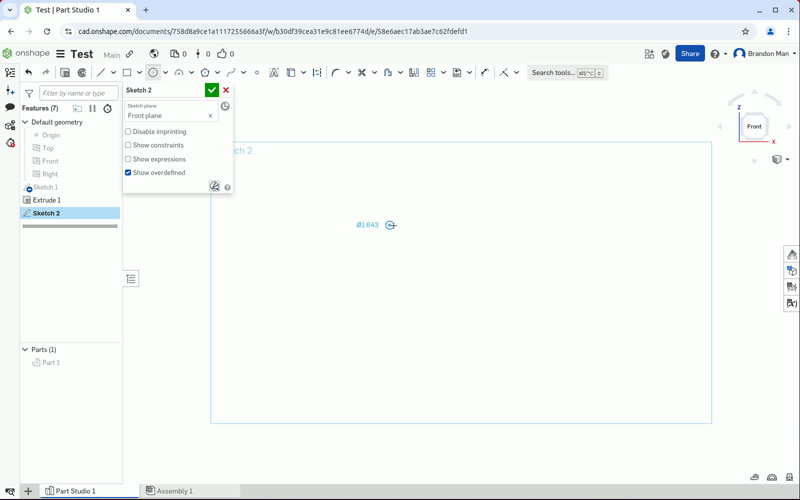
key(esc)
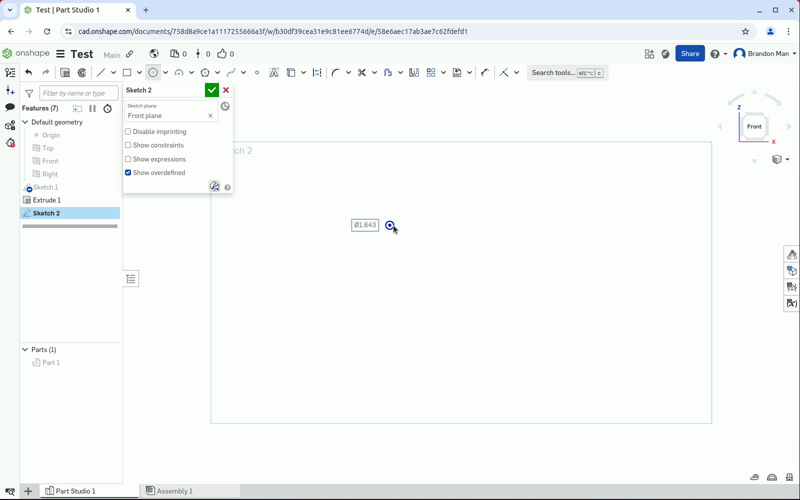
mouse_move(387, 222)
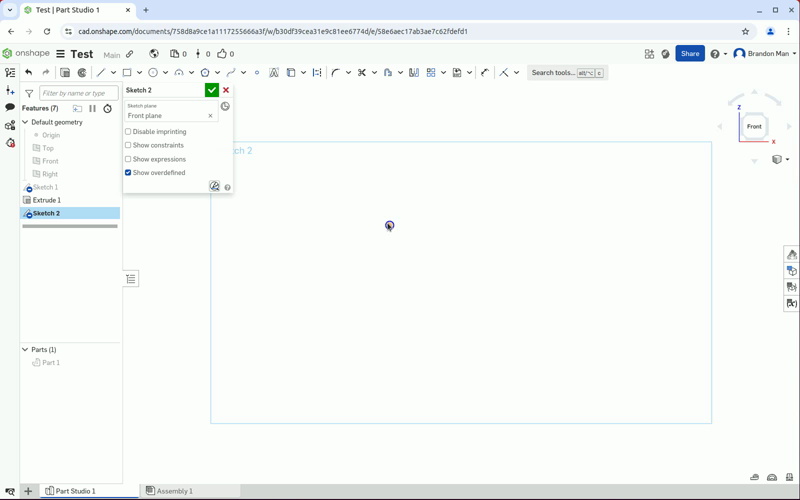
scroll(6)
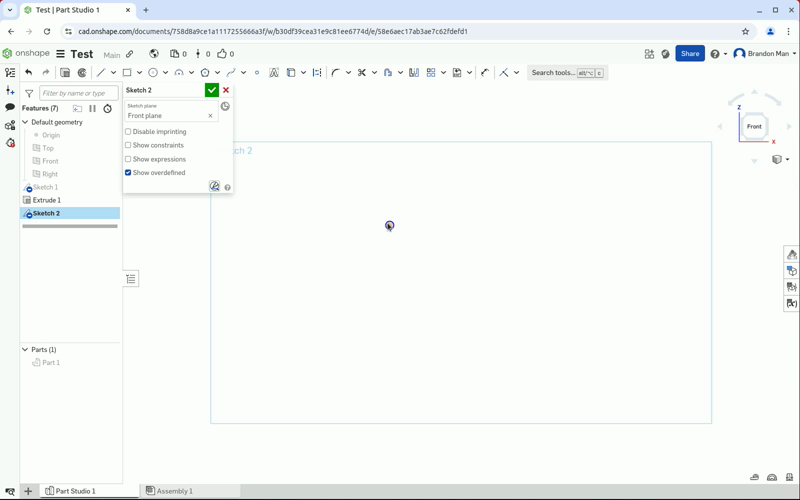
scroll(6)
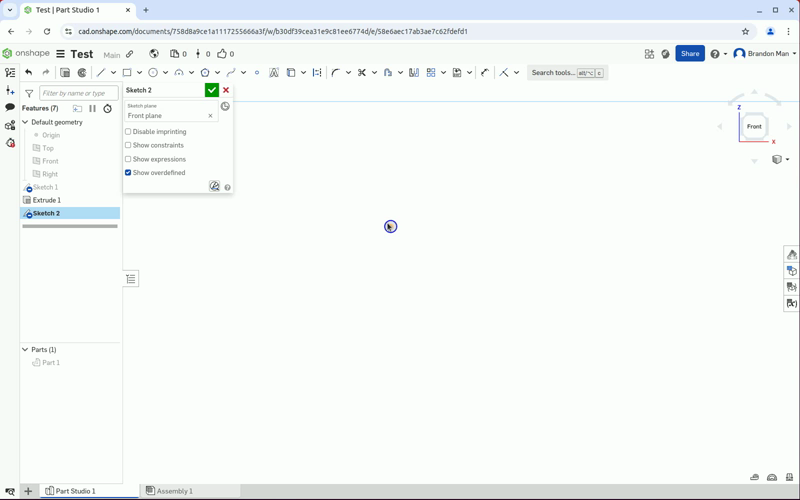
scroll(6)
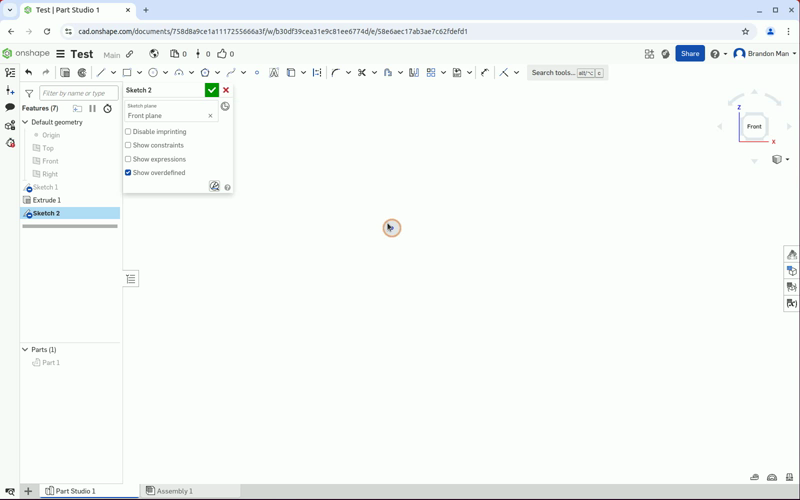
scroll(6)
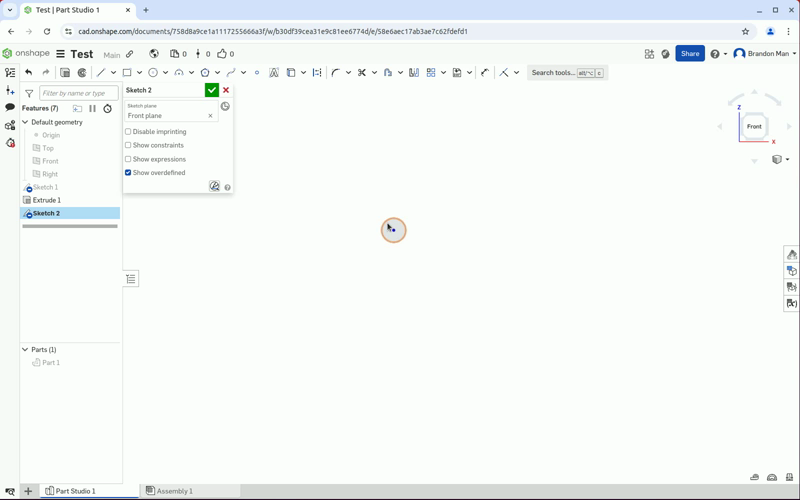
scroll(6)
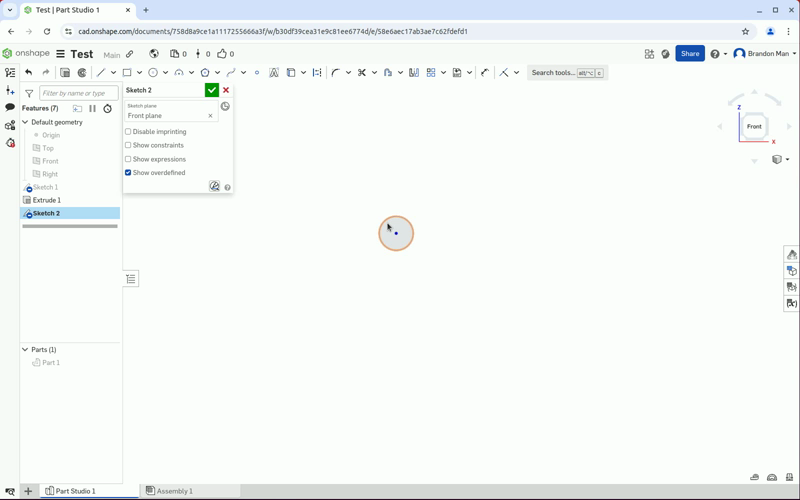
scroll(6)
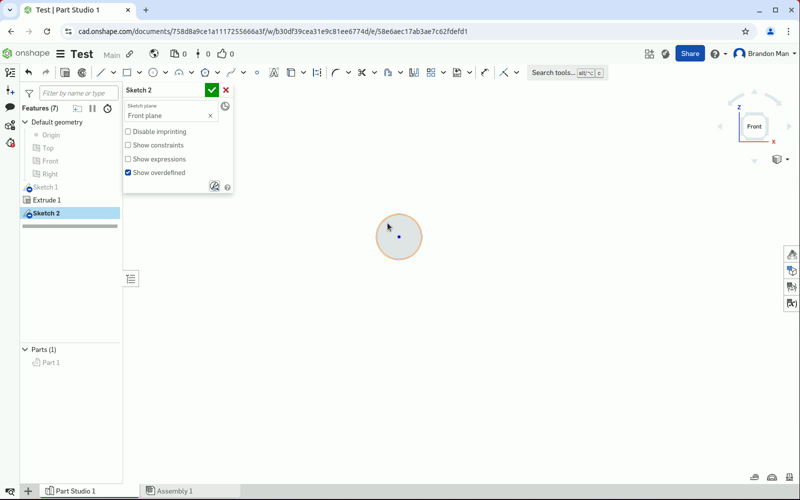
scroll(6)
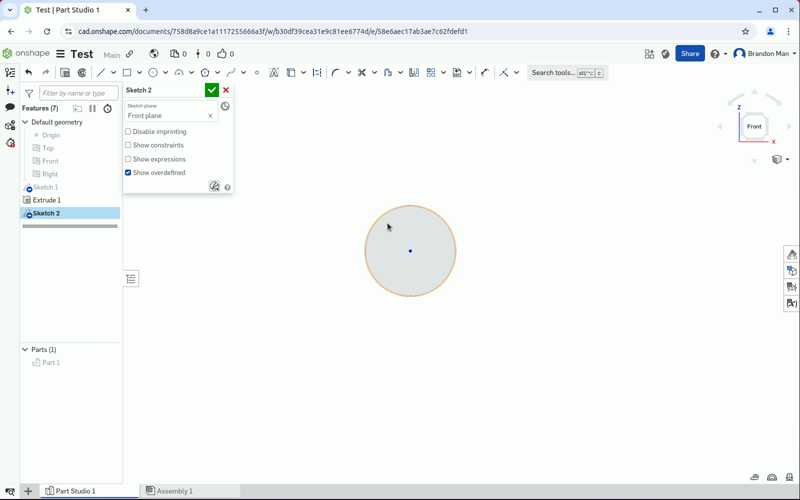
click(387, 222)
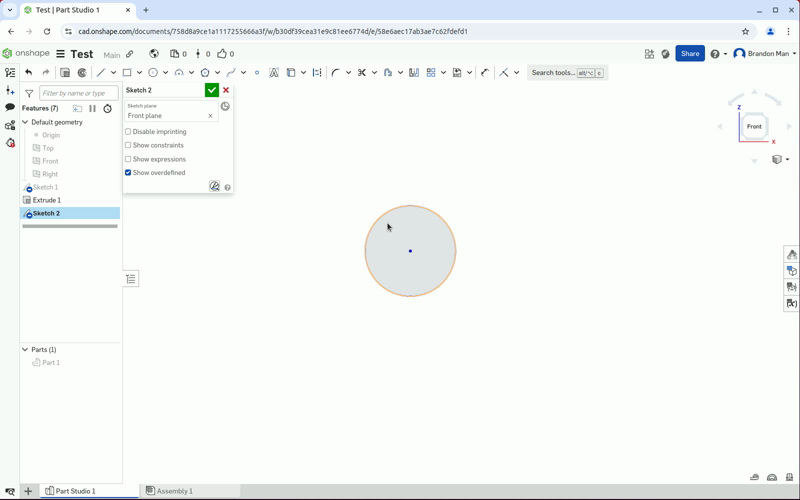
scroll(-6)
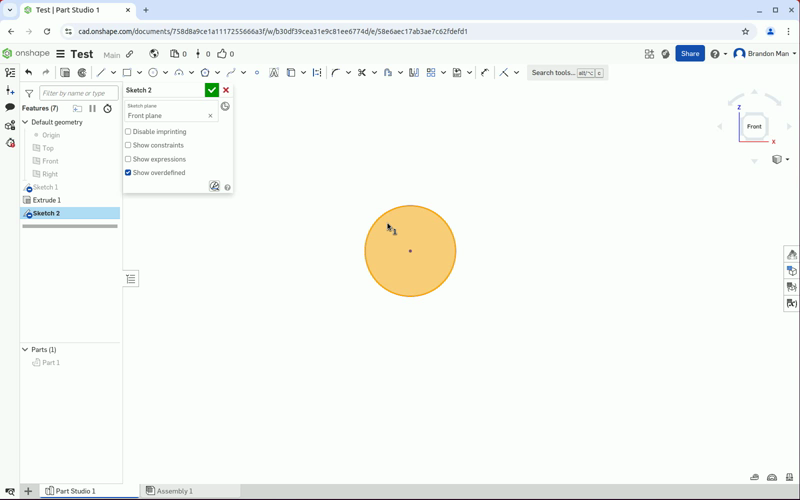
scroll(-6)
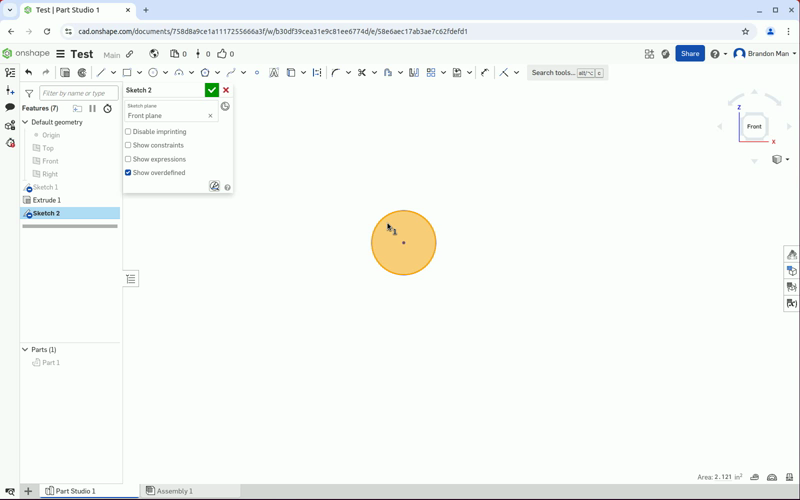
scroll(-6)
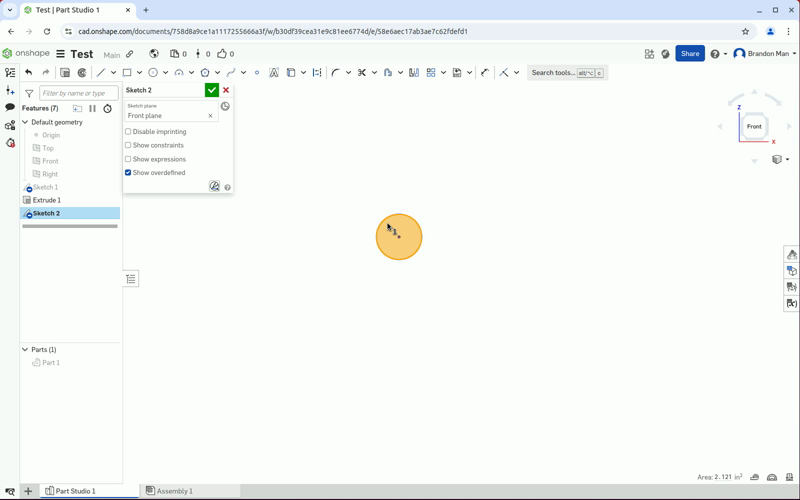
scroll(-6)
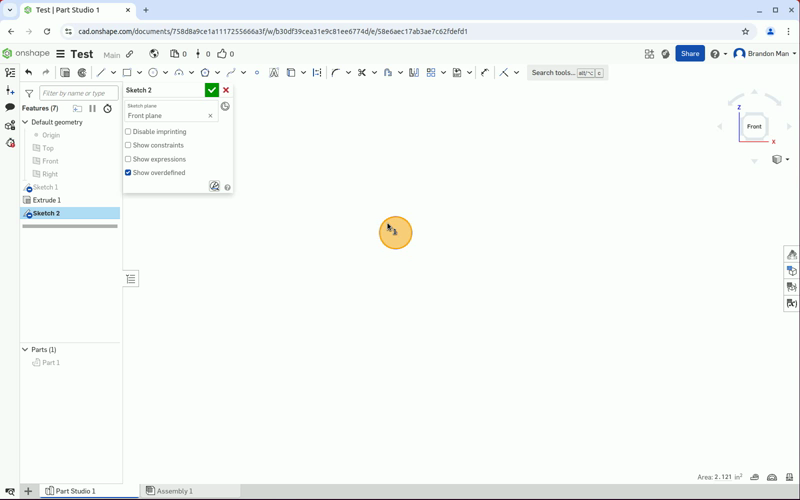
scroll(-6)
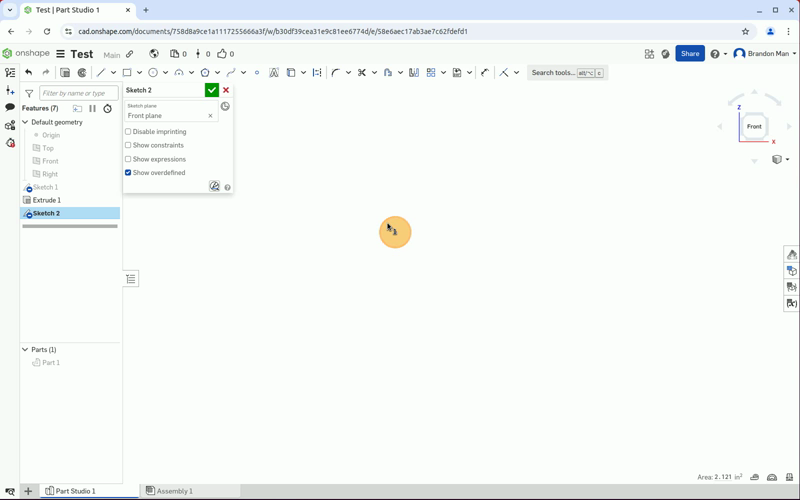
scroll(-6)
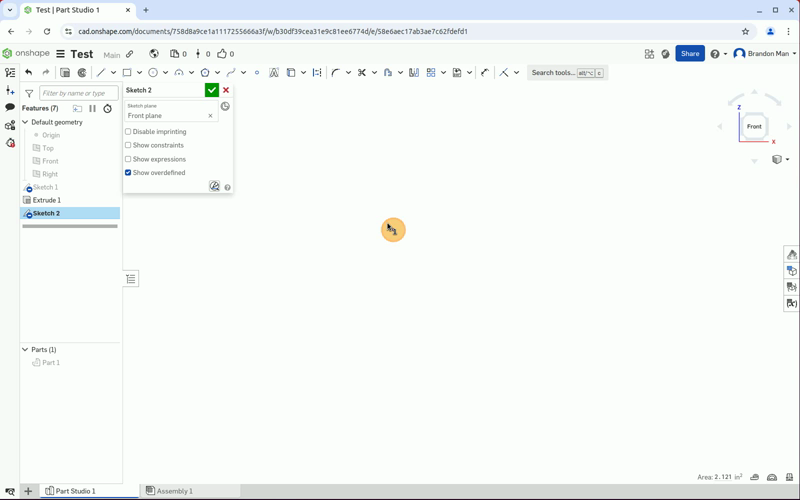
scroll(-6)
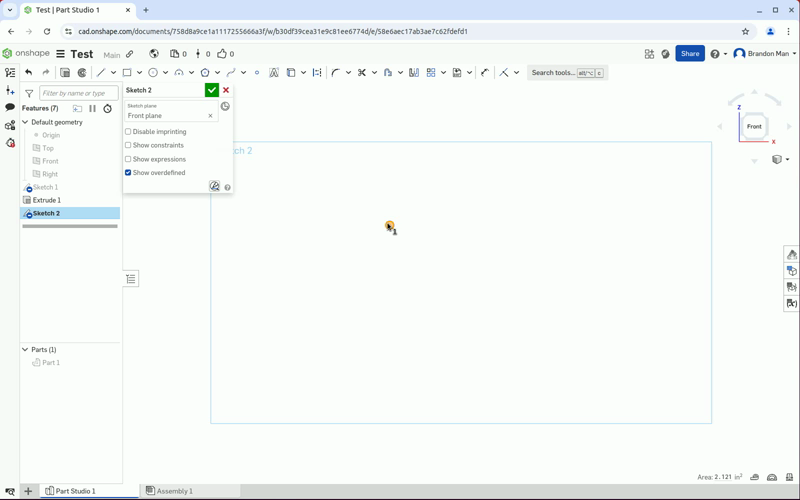
mouse_move(73, 352)
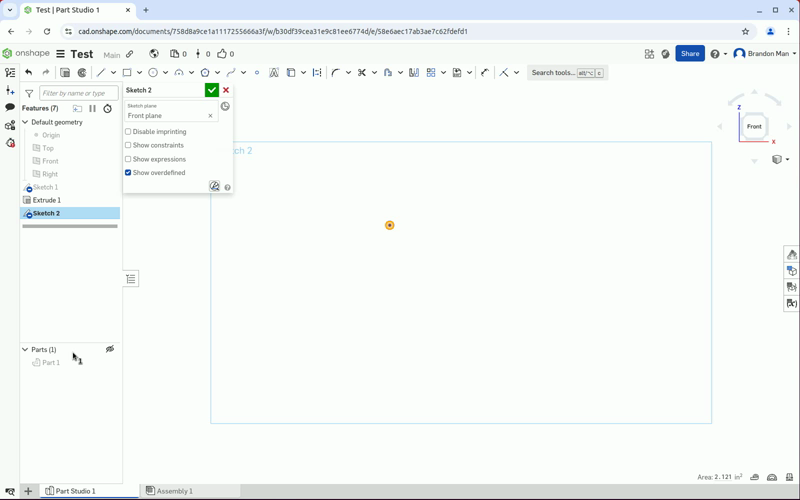
key(shift+y)
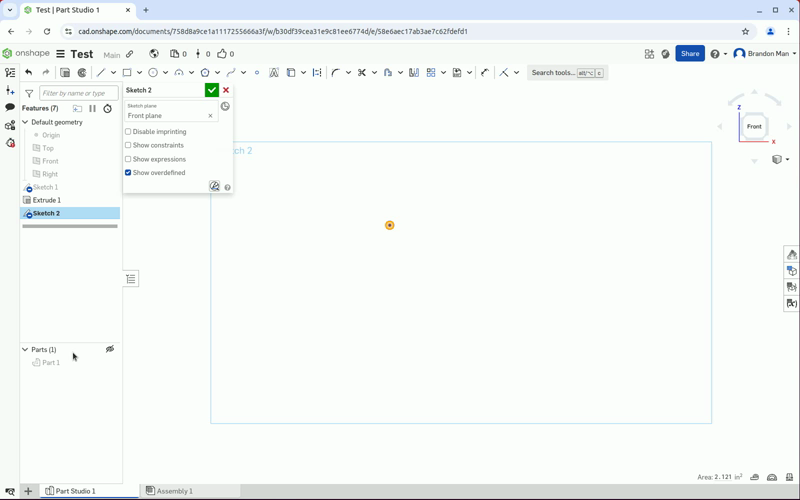
key(shift+e)
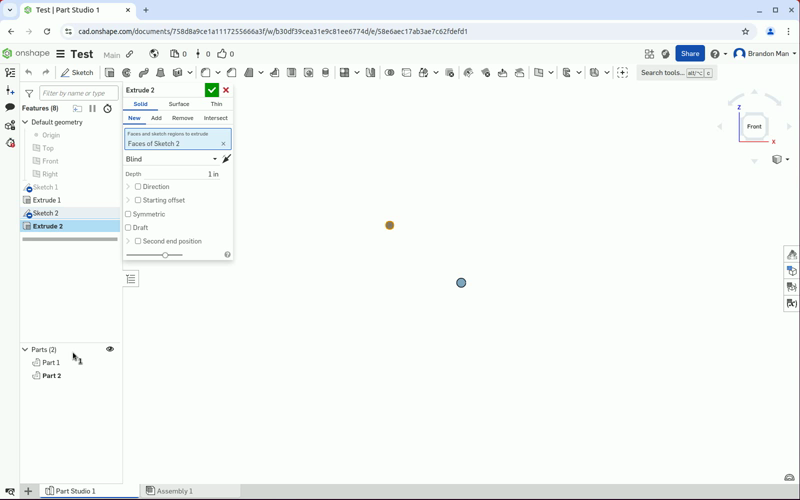
mouse_move(143, 106)
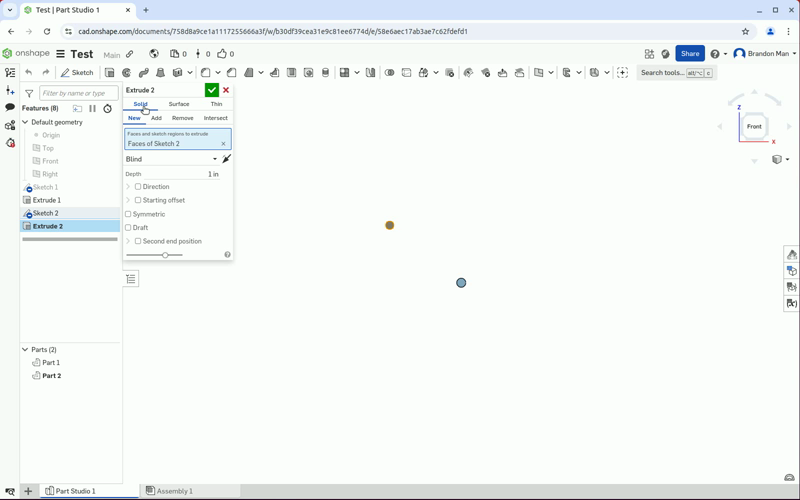
click(143, 106)
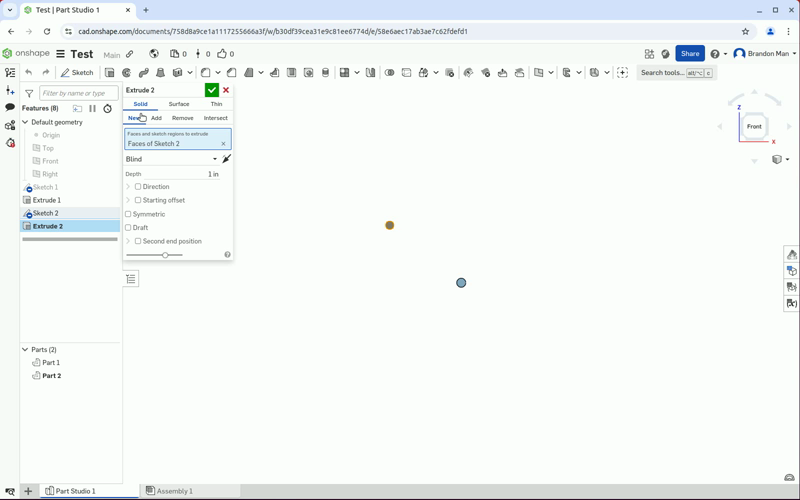
mouse_move(137, 120)
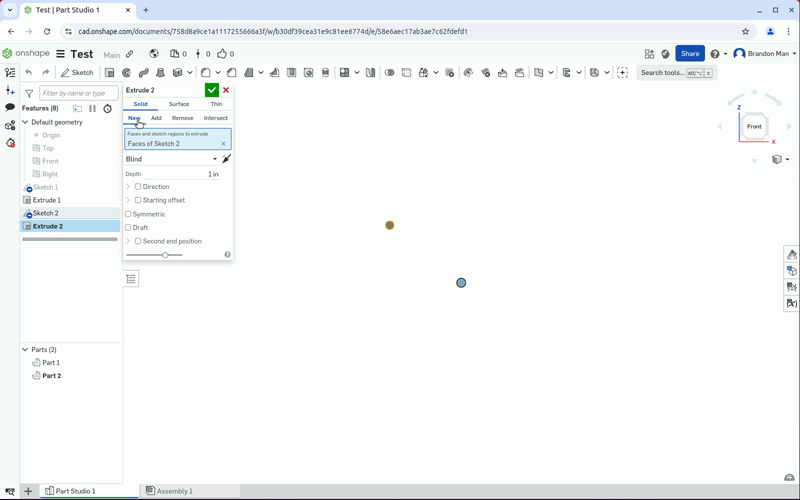
click(137, 120)
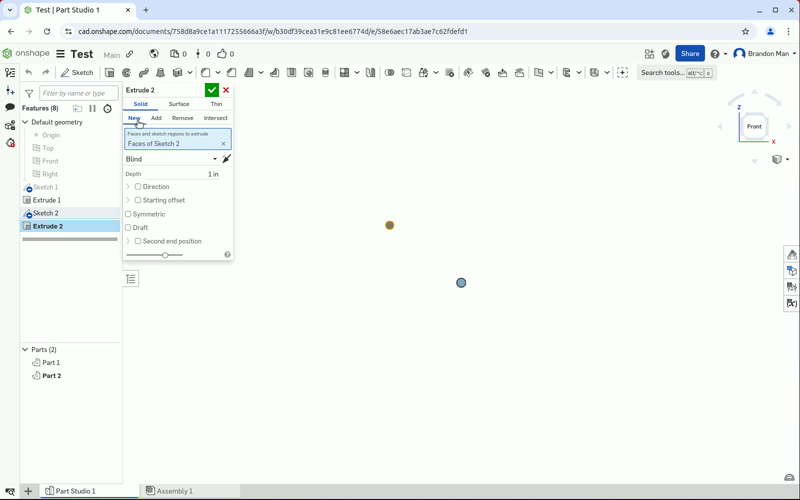
key(tab, 4)
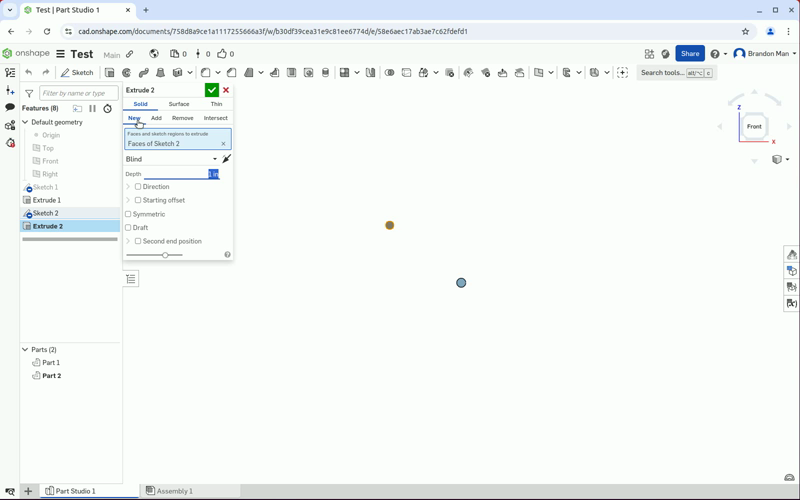
text(23.108)
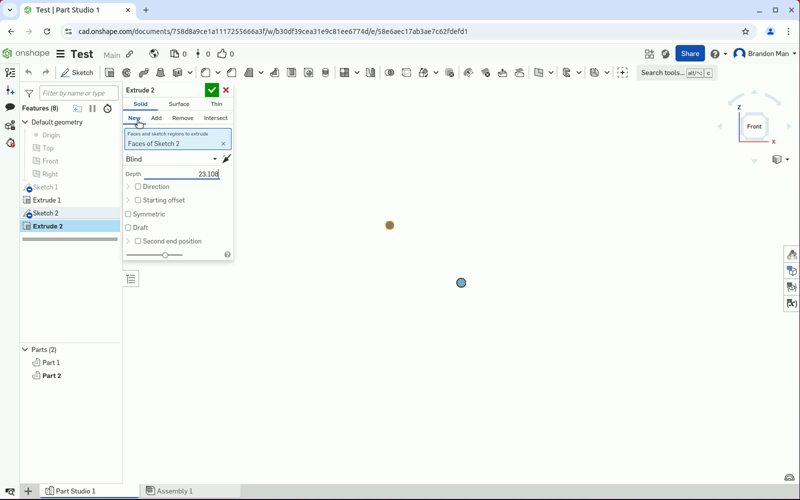
key(enter)
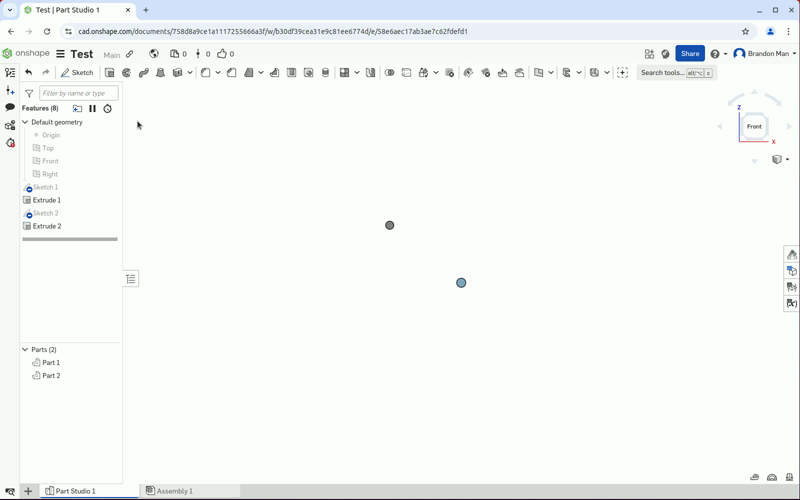
key(shift+h)
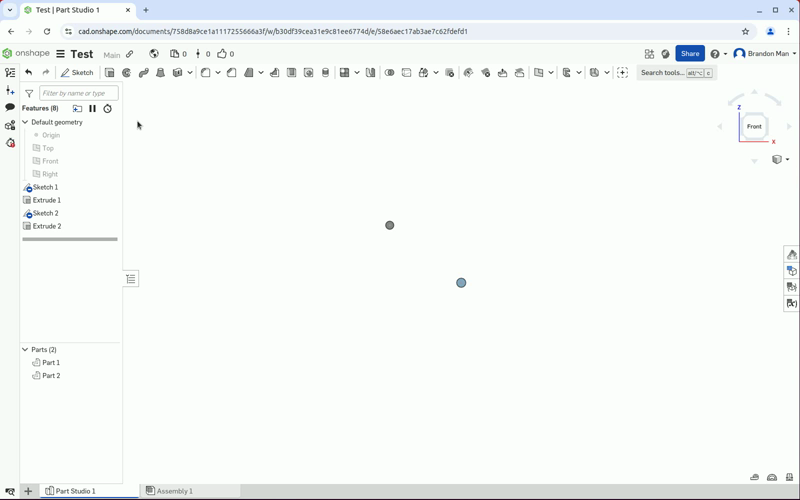
key(shift+h)
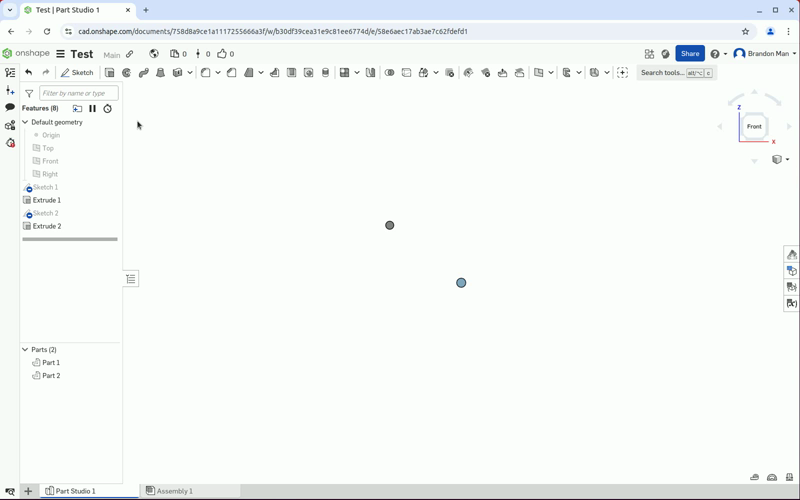
mouse_move(73, 189)
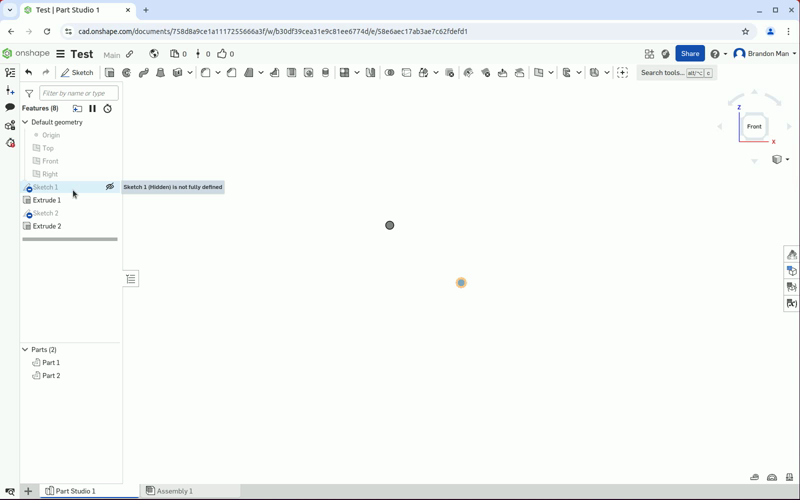
click(73, 189)
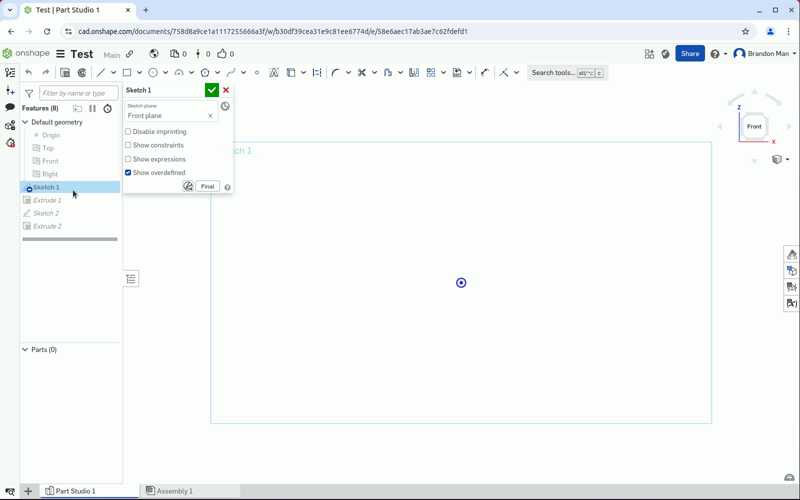
mouse_move(229, 92)
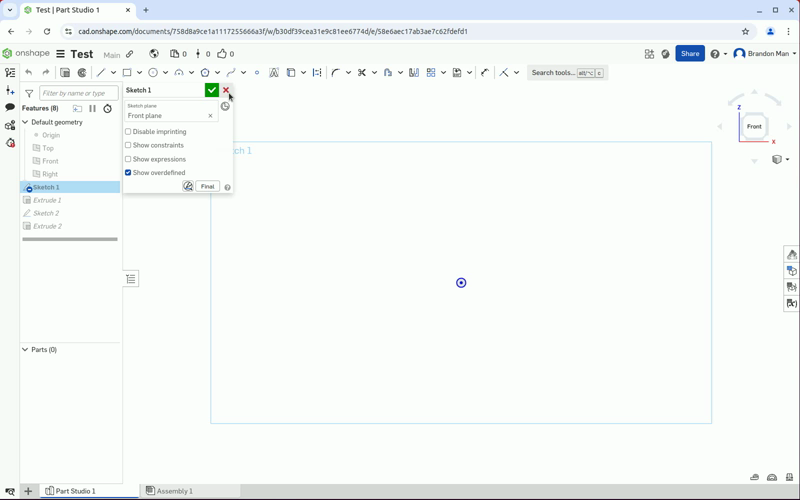
click(229, 92)
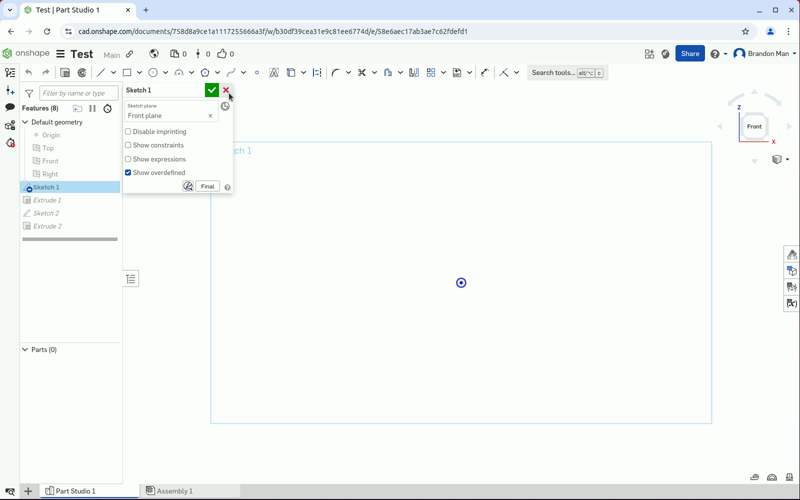
key(shift+s)
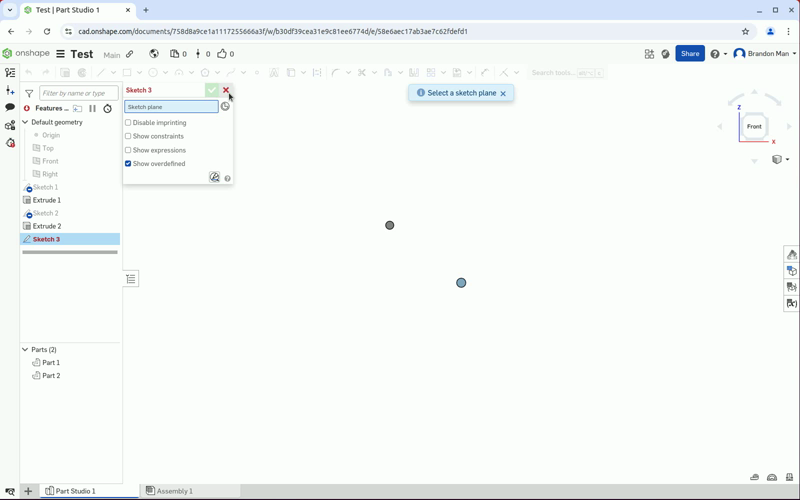
mouse_move(73, 163)
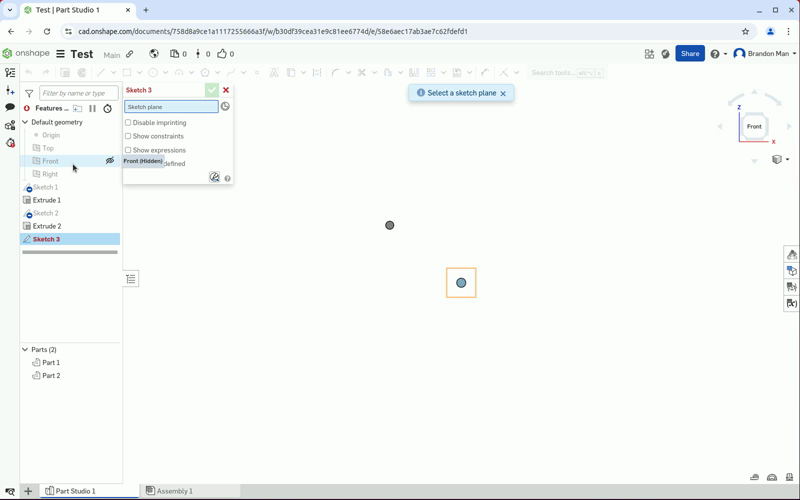
click(73, 163)
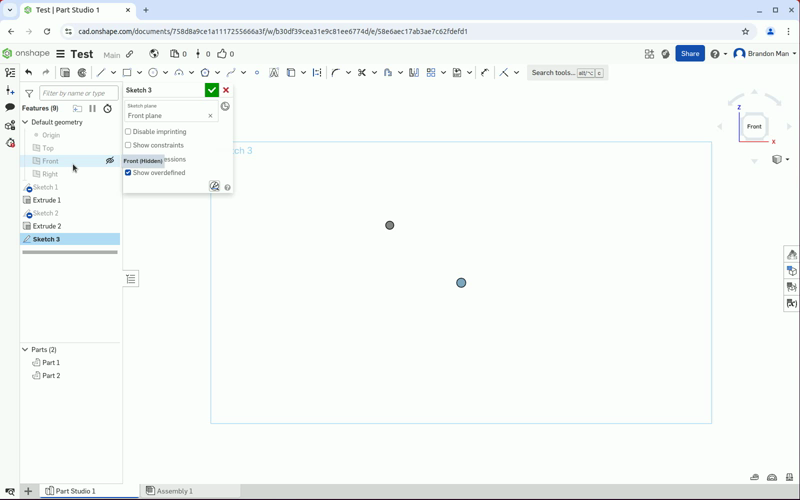
mouse_move(73, 352)
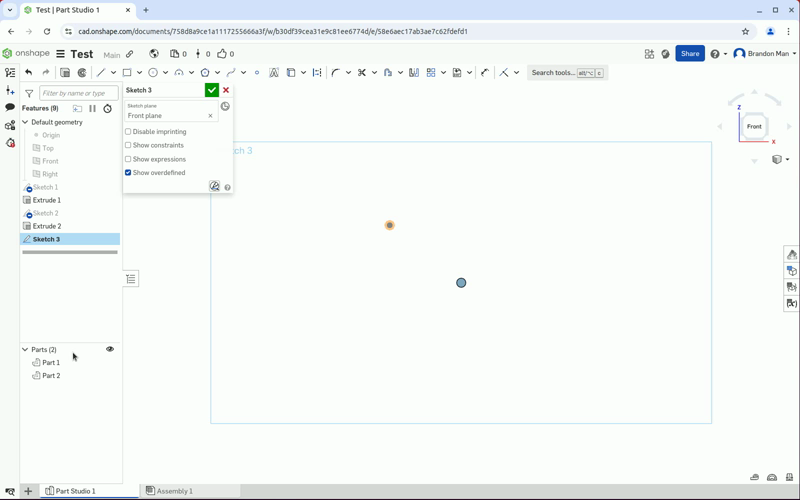
key(y)
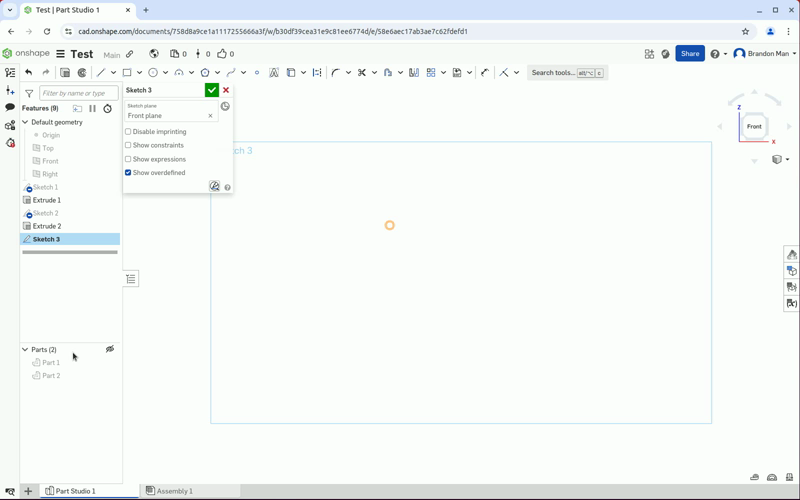
key(c)
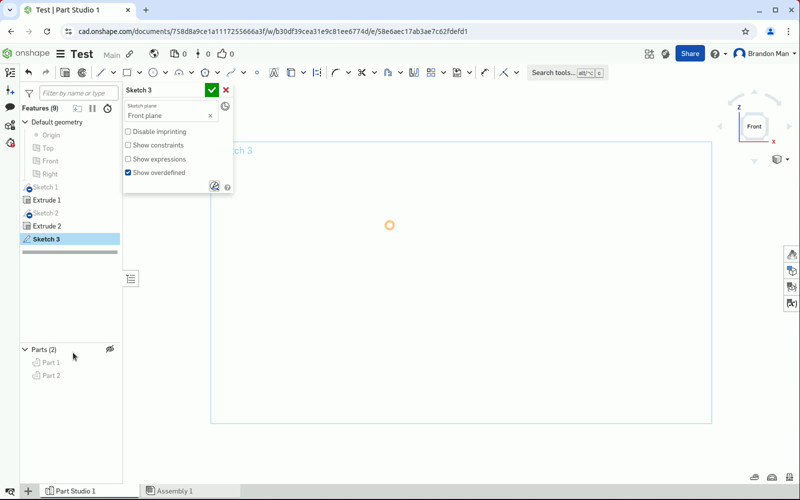
key_down(shift)
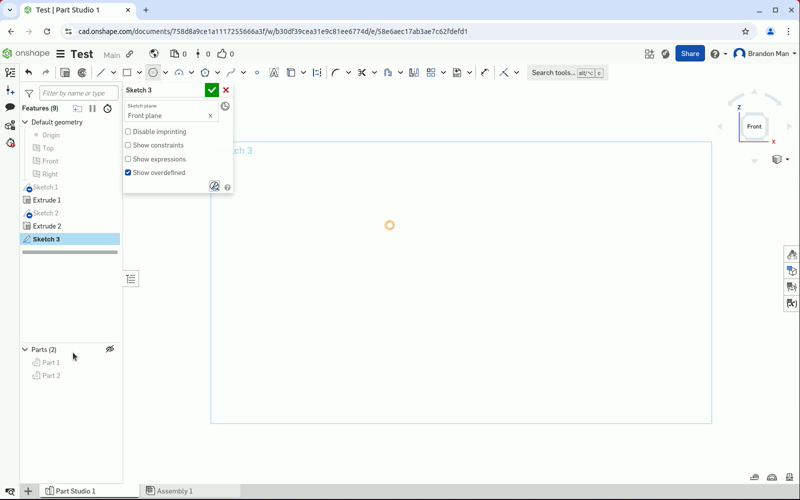
mouse_move(504, 201)
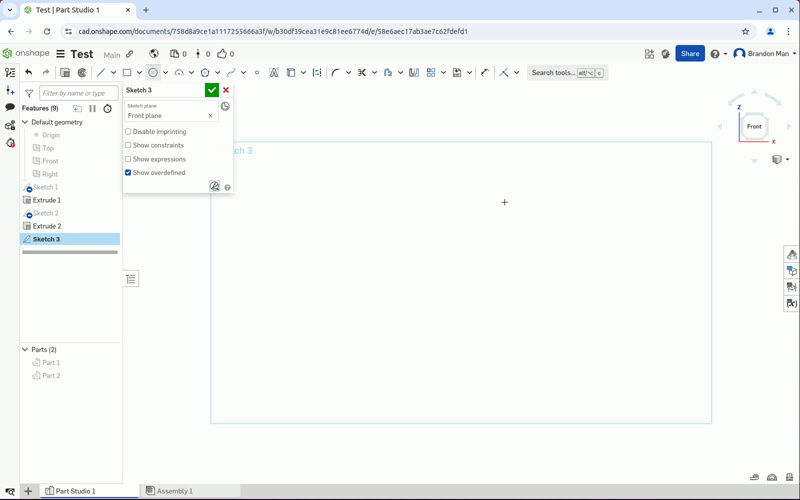
click(504, 201)
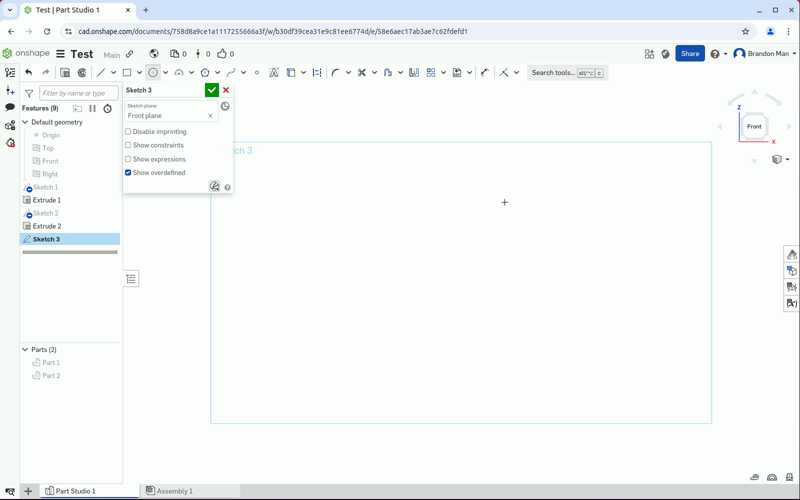
key_up(shift)
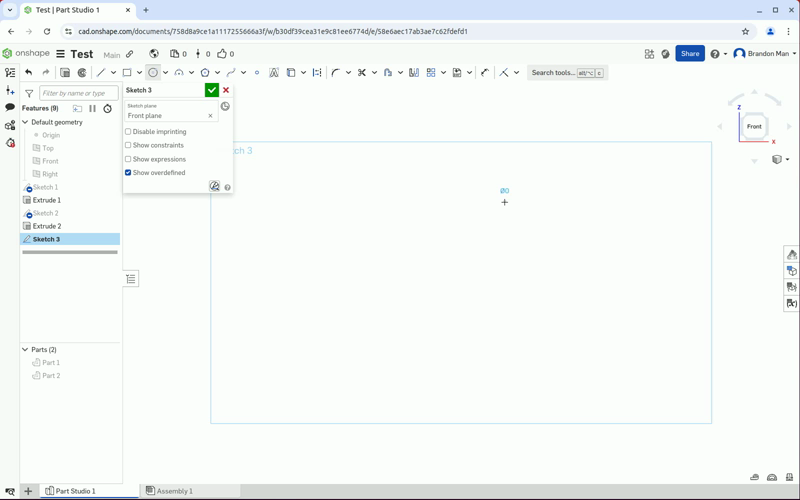
mouse_move(508, 201)
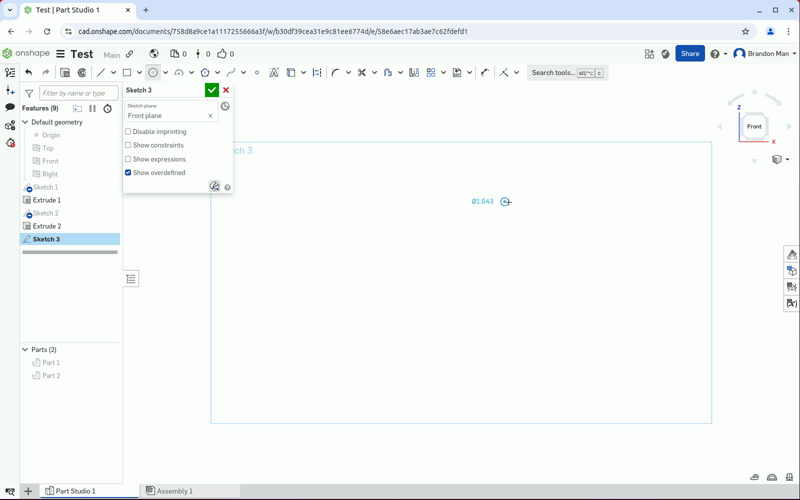
click(508, 201)
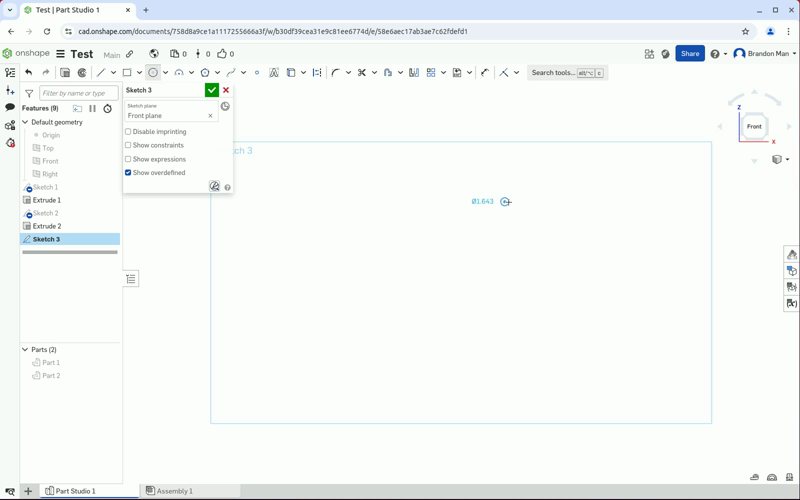
key(esc)
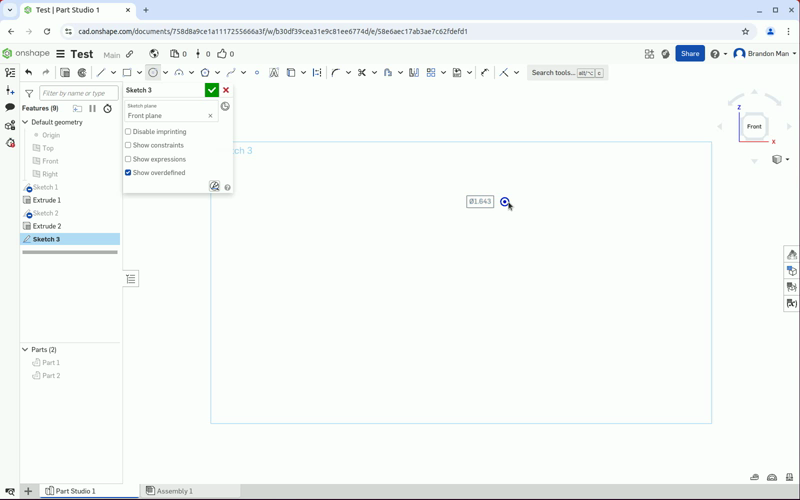
mouse_move(504, 199)
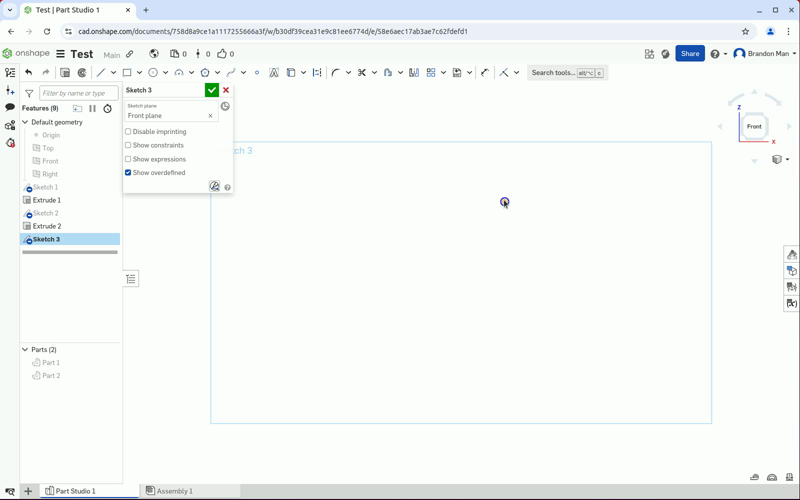
scroll(6)
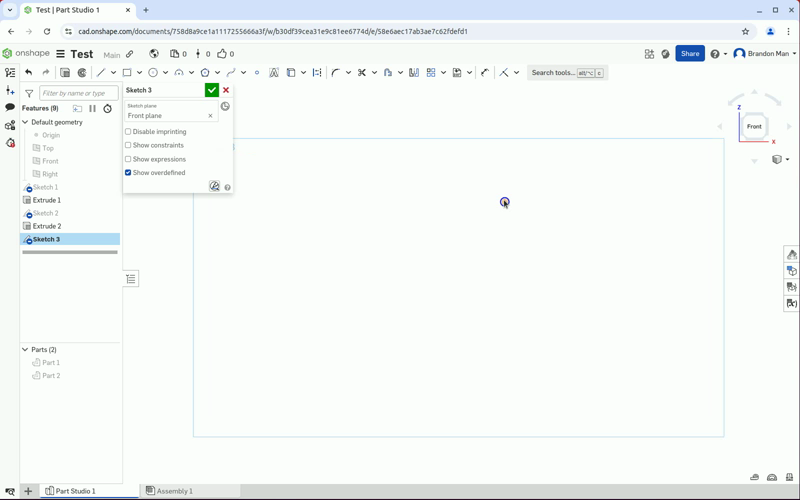
scroll(6)
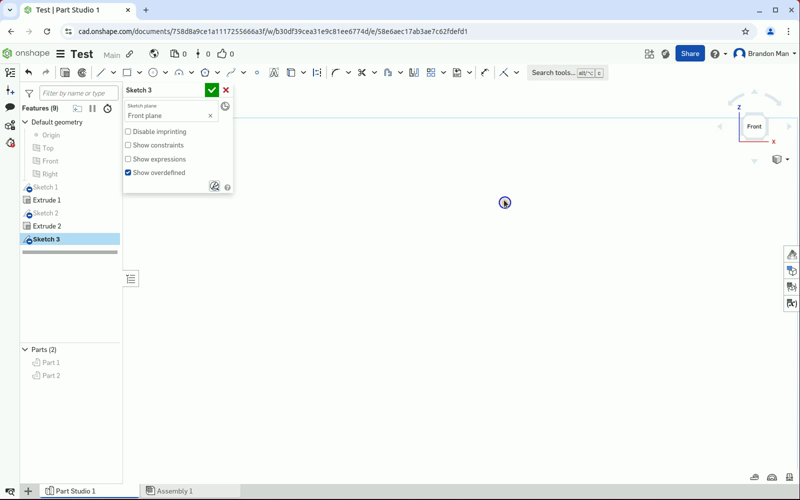
scroll(6)
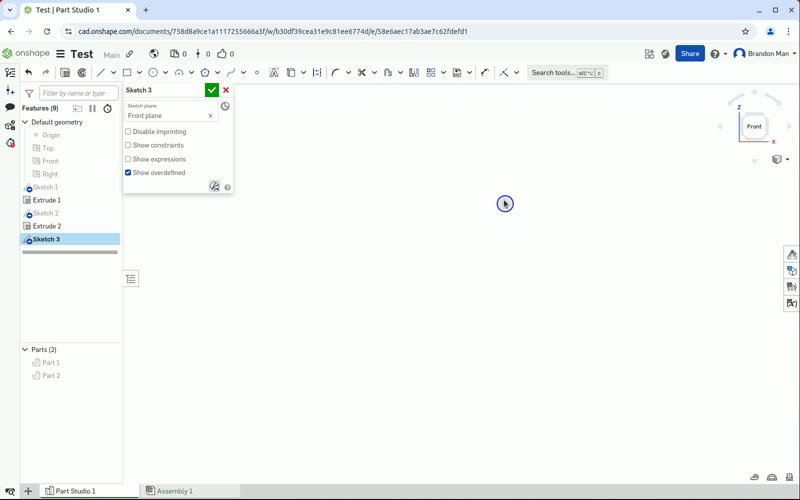
scroll(6)
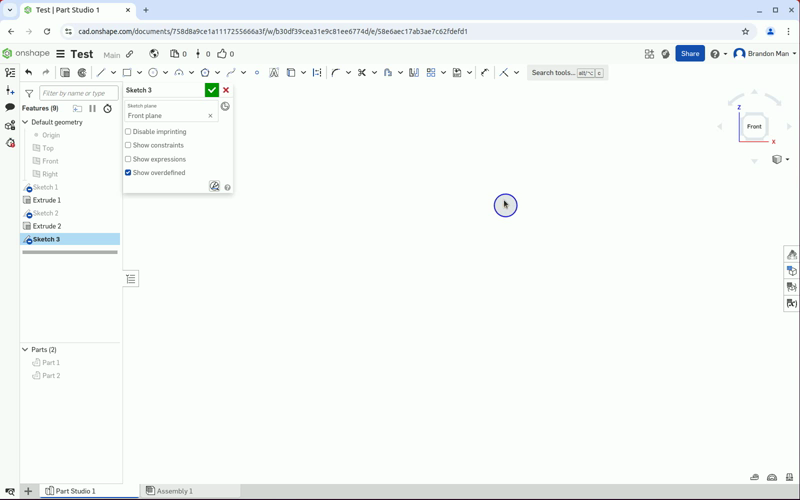
scroll(6)
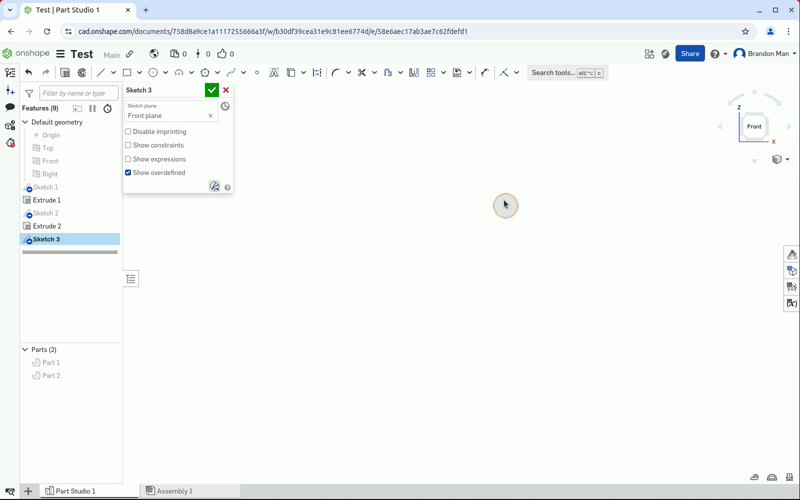
scroll(6)
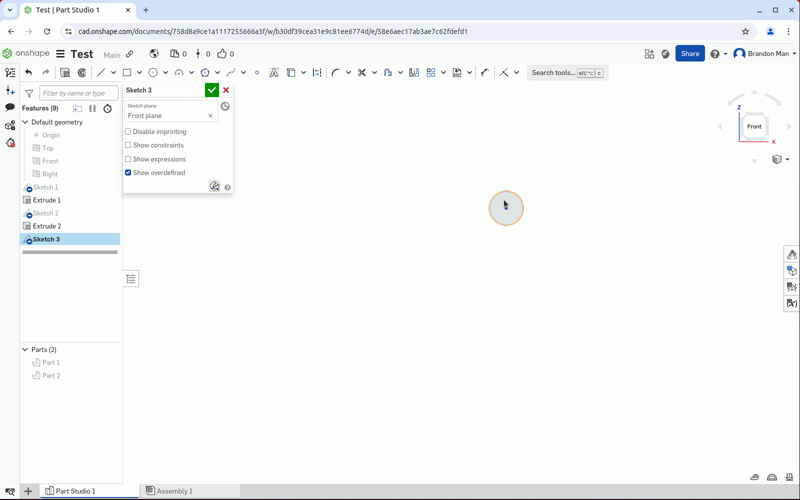
scroll(6)
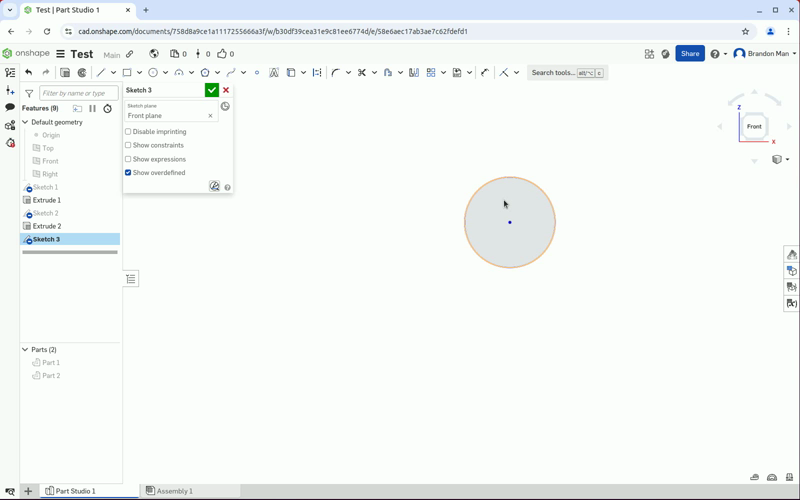
click(504, 199)
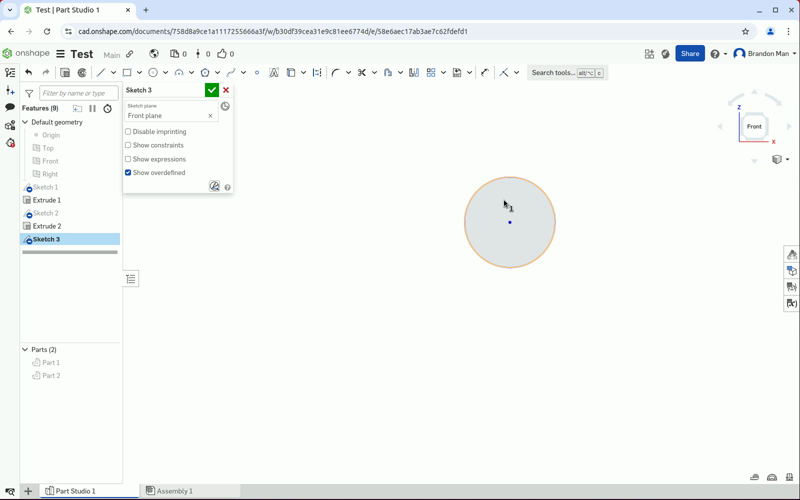
scroll(-6)
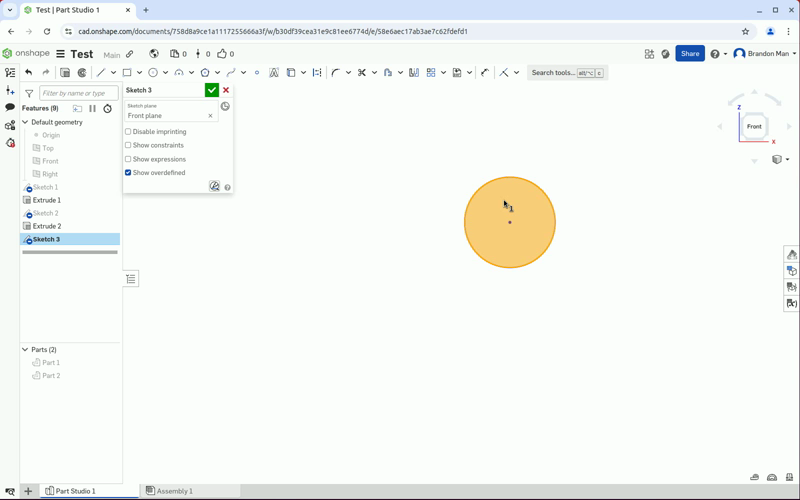
scroll(-6)
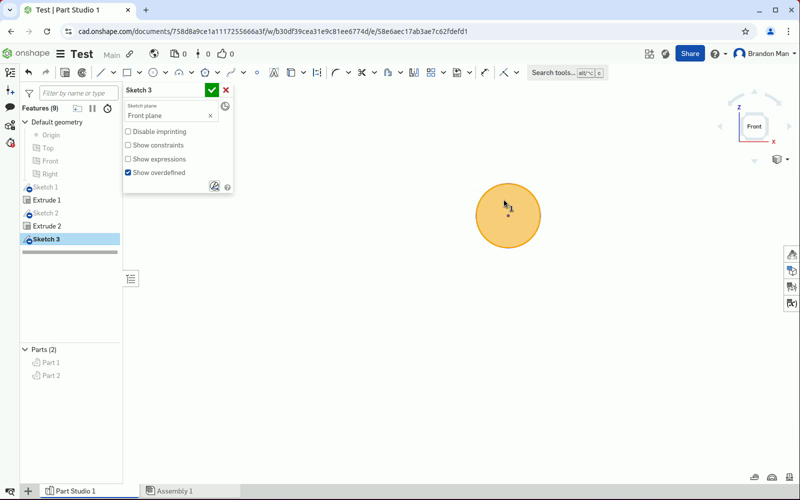
scroll(-6)
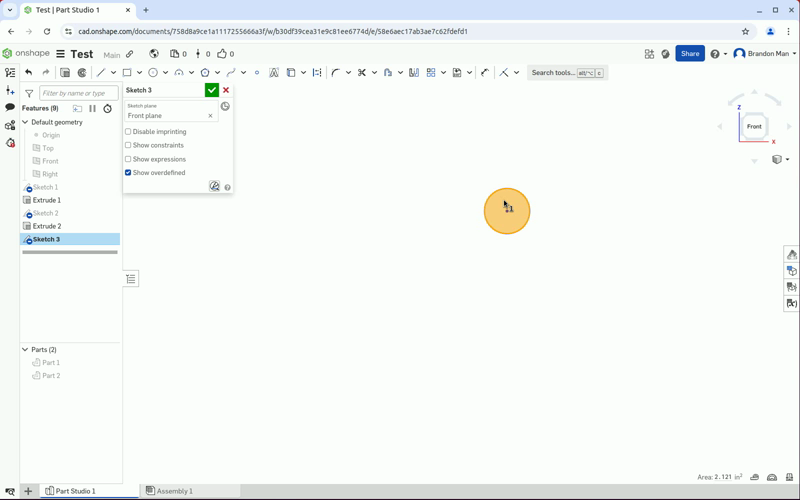
scroll(-6)
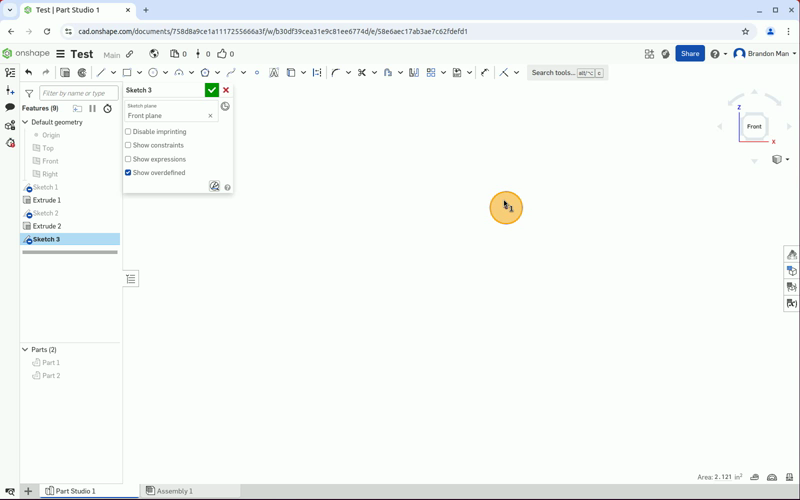
scroll(-6)
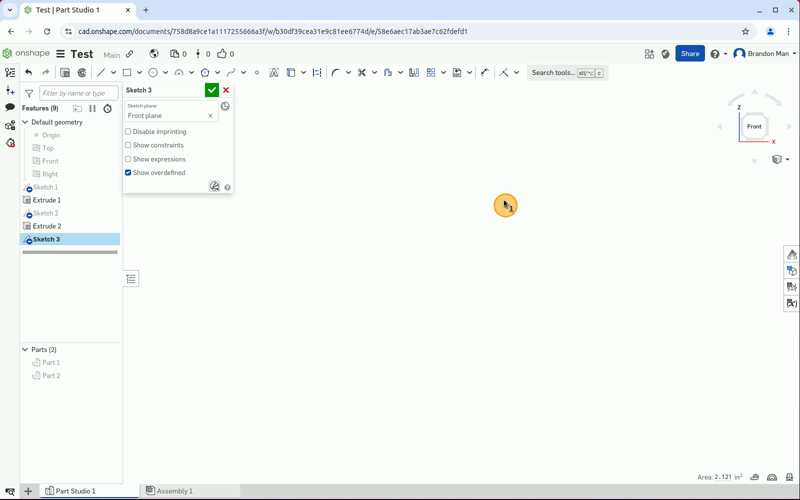
scroll(-6)
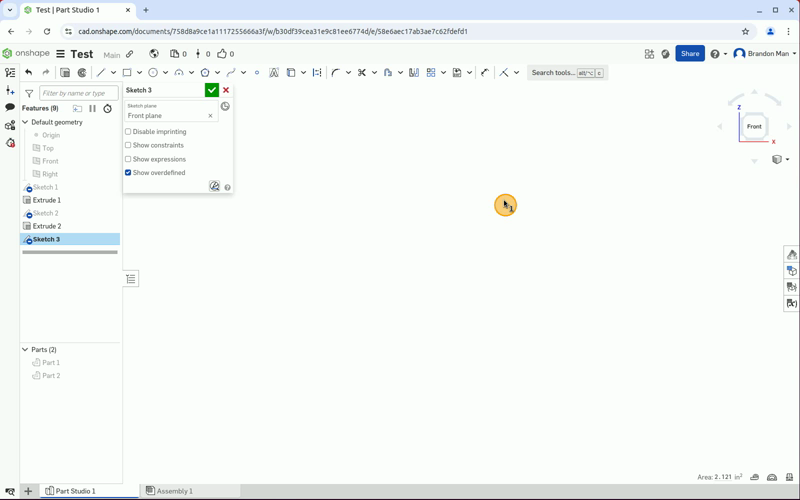
scroll(-6)
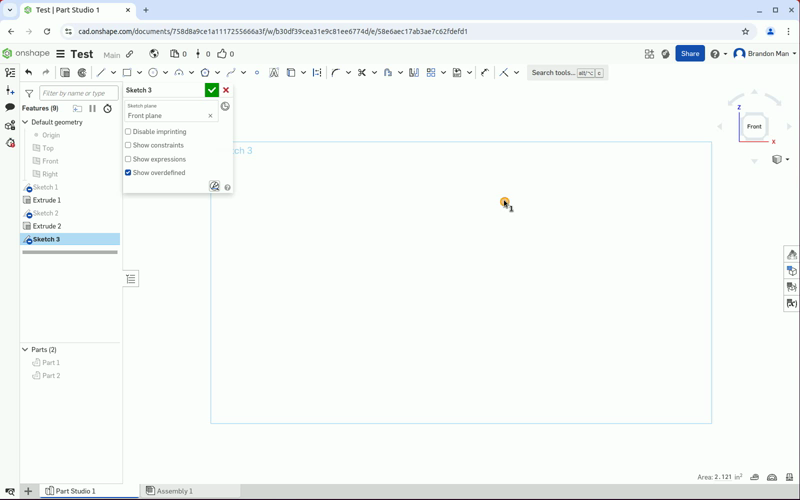
mouse_move(73, 352)
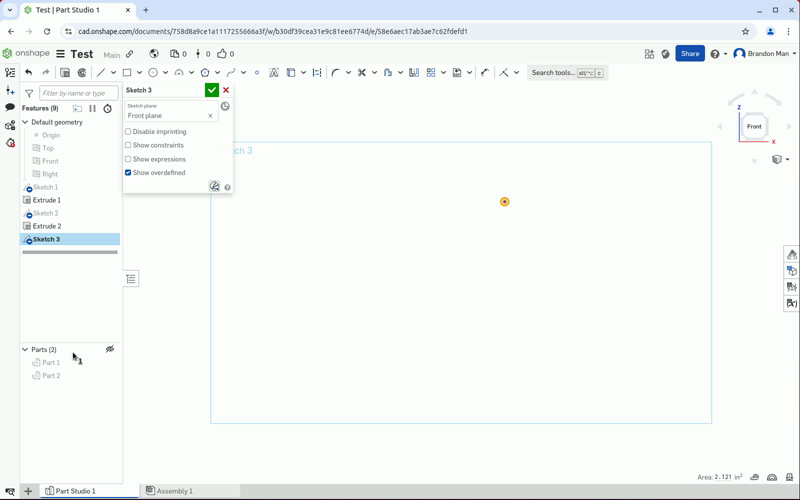
key(shift+y)
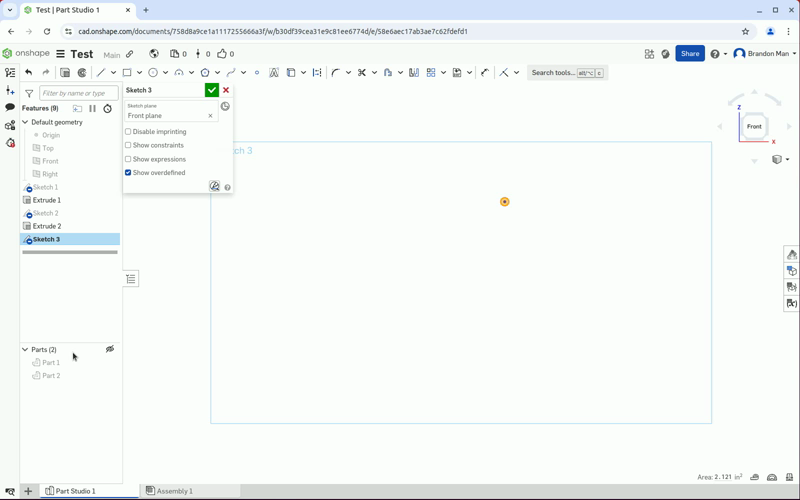
key(shift+e)
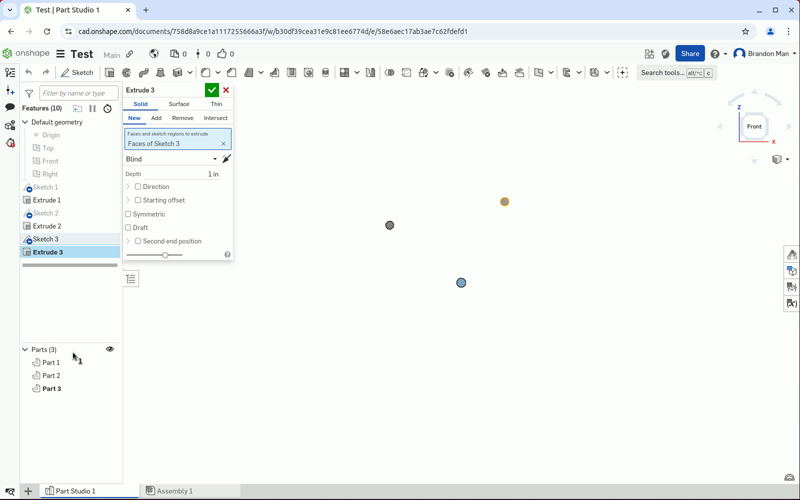
mouse_move(143, 106)
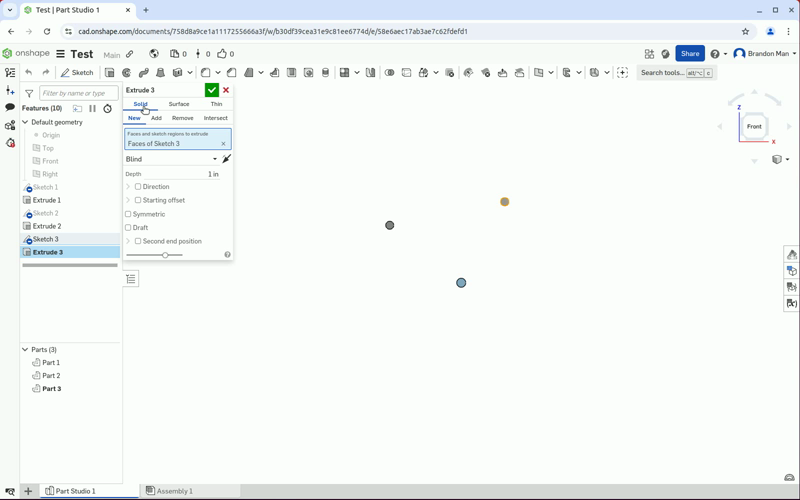
click(143, 106)
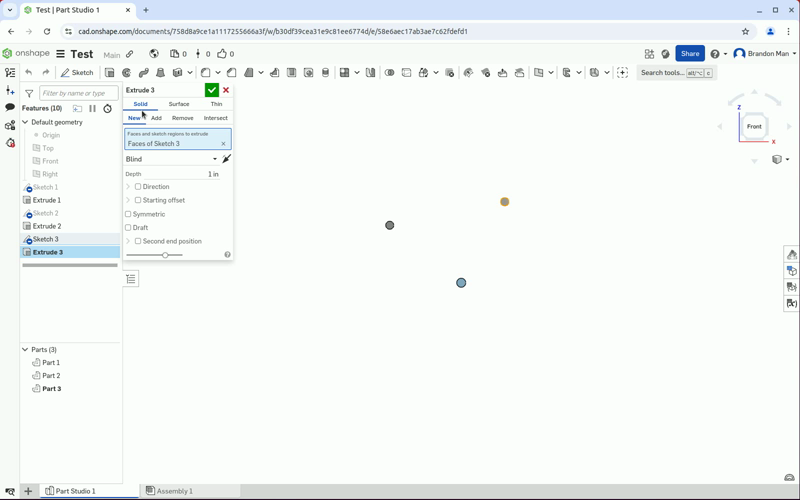
mouse_move(137, 120)
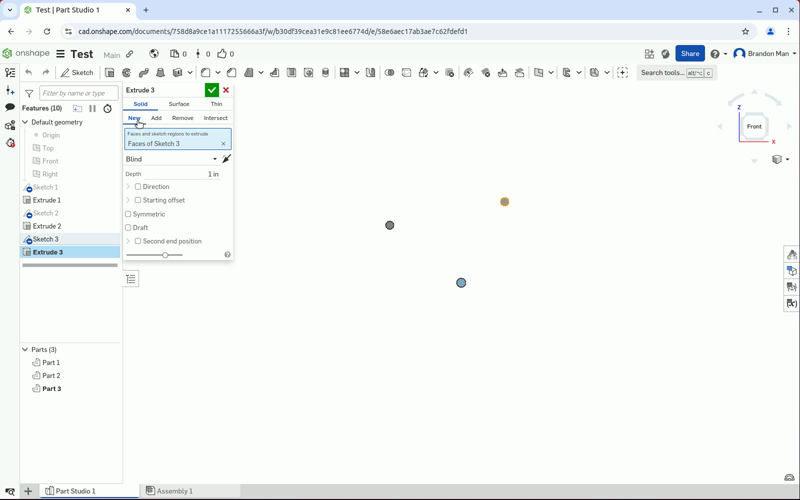
click(137, 120)
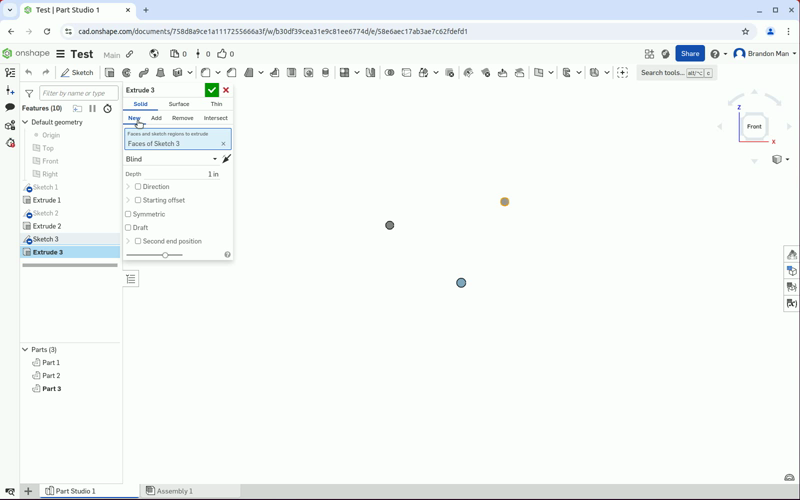
key(tab, 4)
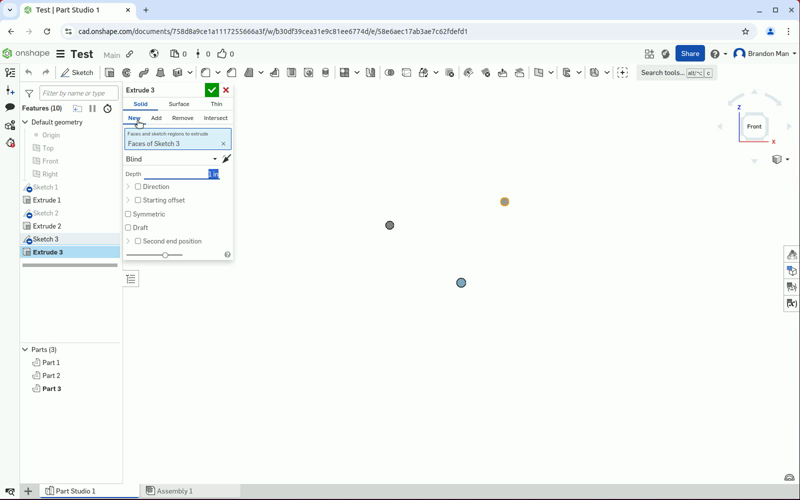
text(13.721)
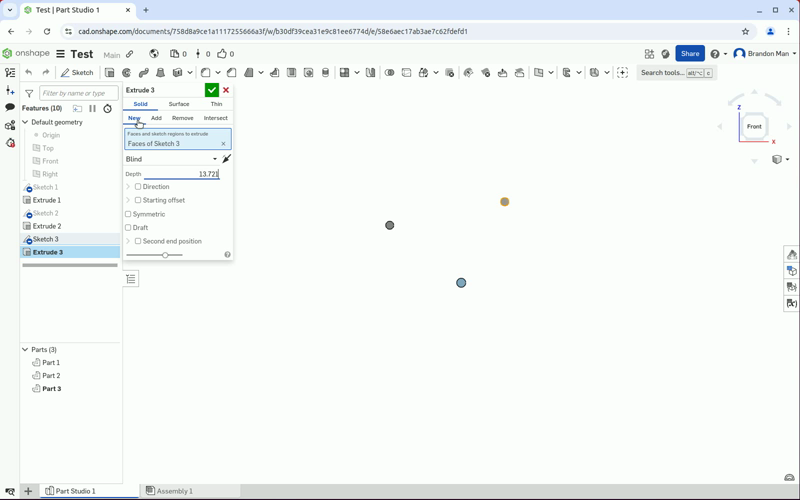
key(enter)
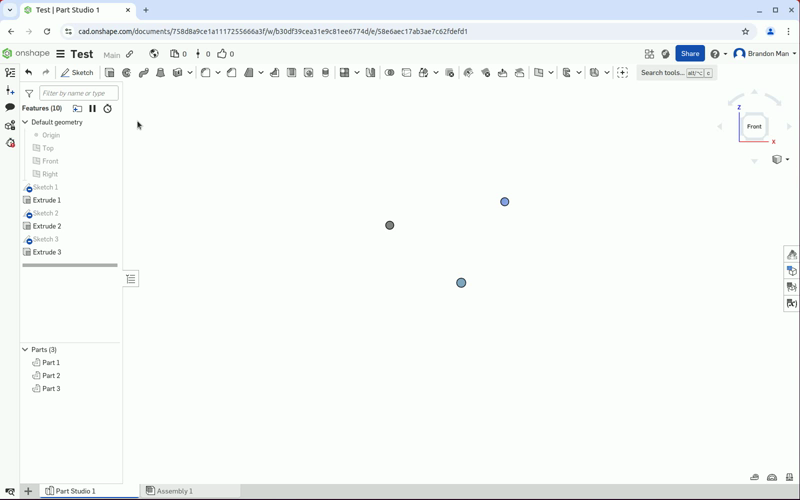
key(shift+h)
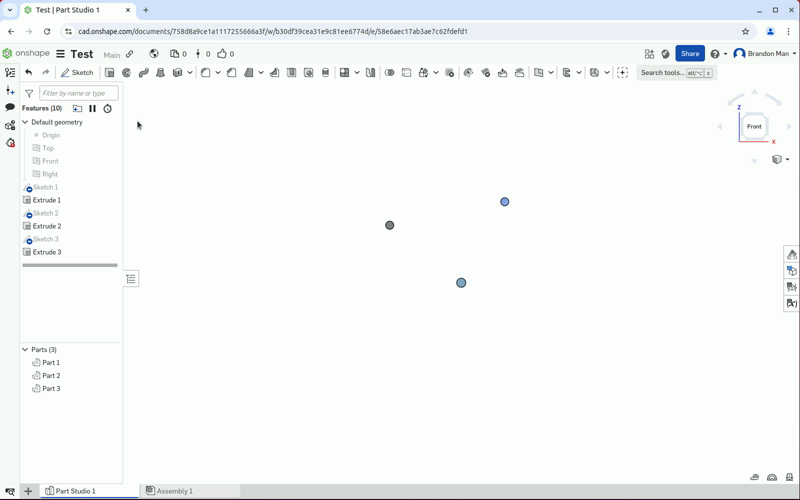
key(shift+h)
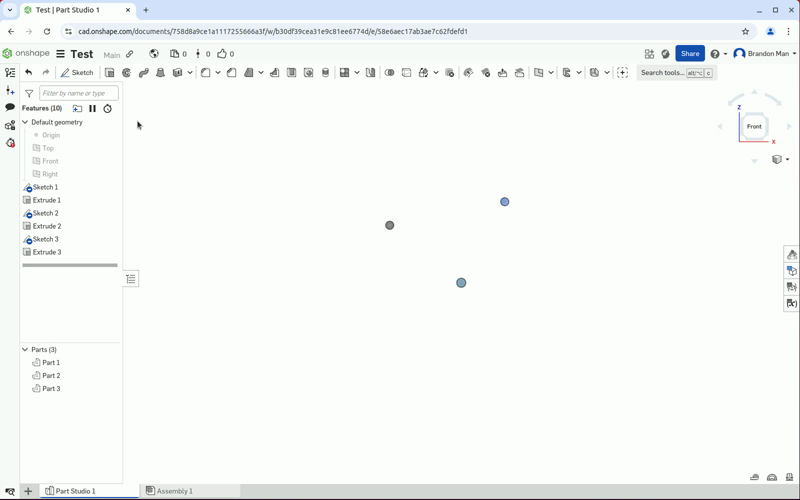
key(shift+7)
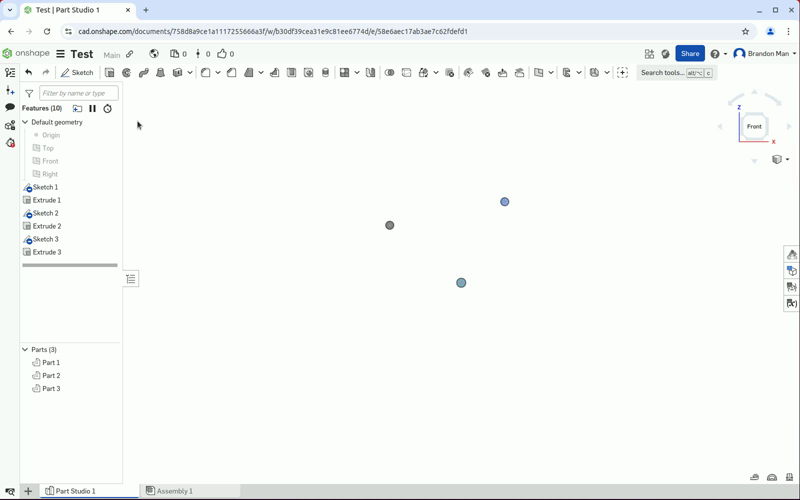
key(left, 2)
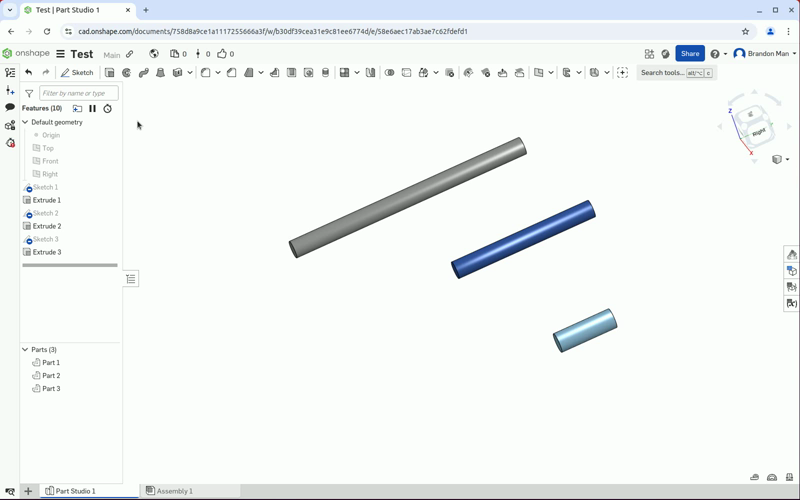
key(down, 2)
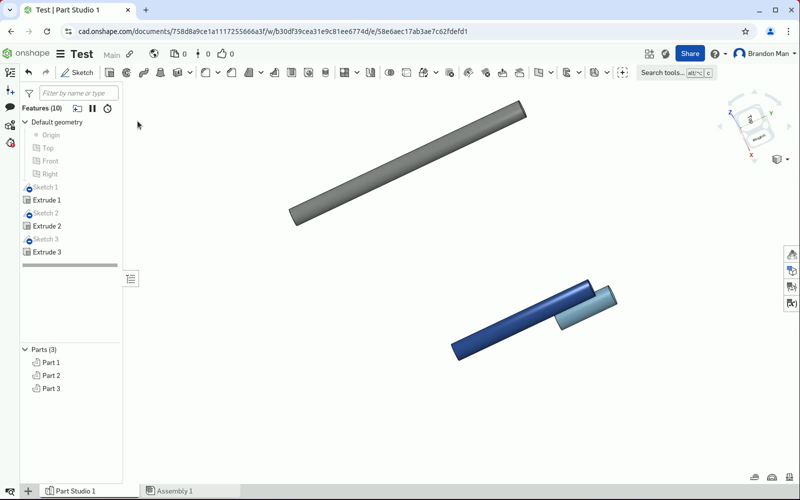
key(up, 2)
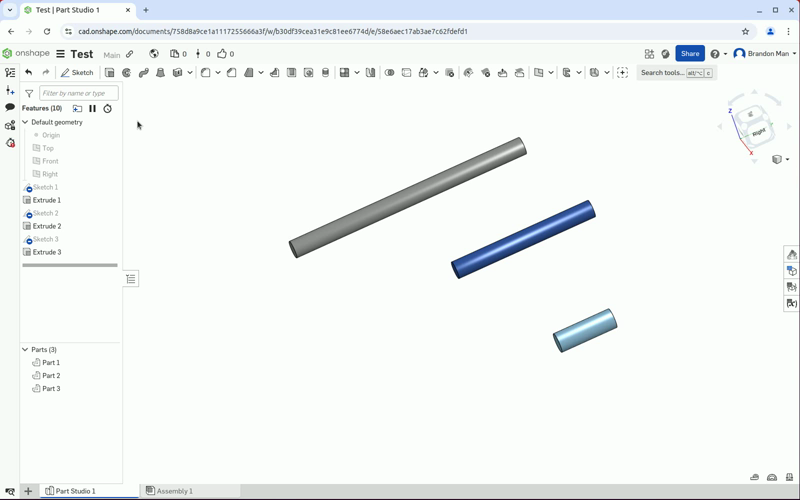
key(right, 2)
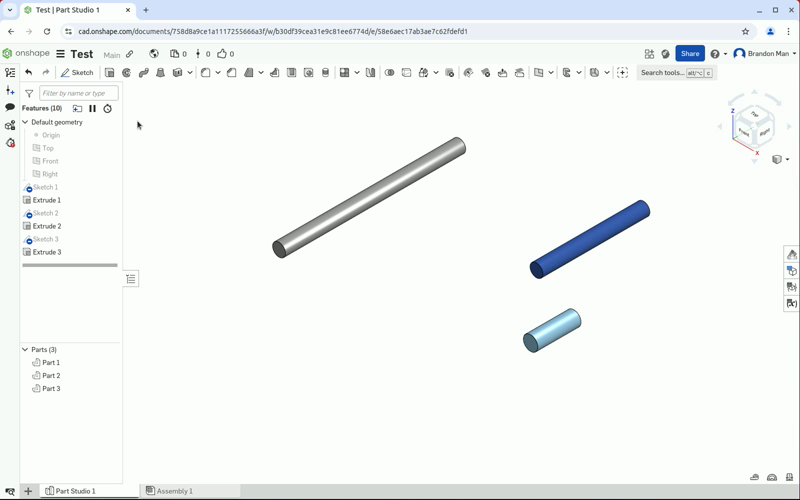
mouse_move(73, 189)
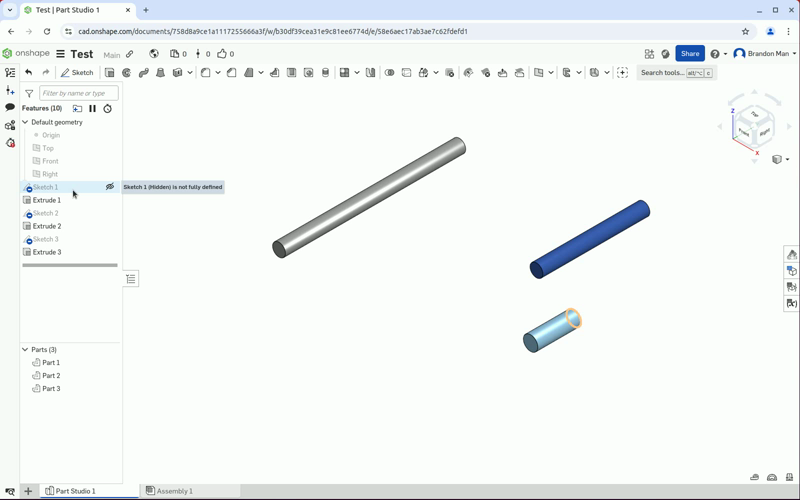
click(73, 189)